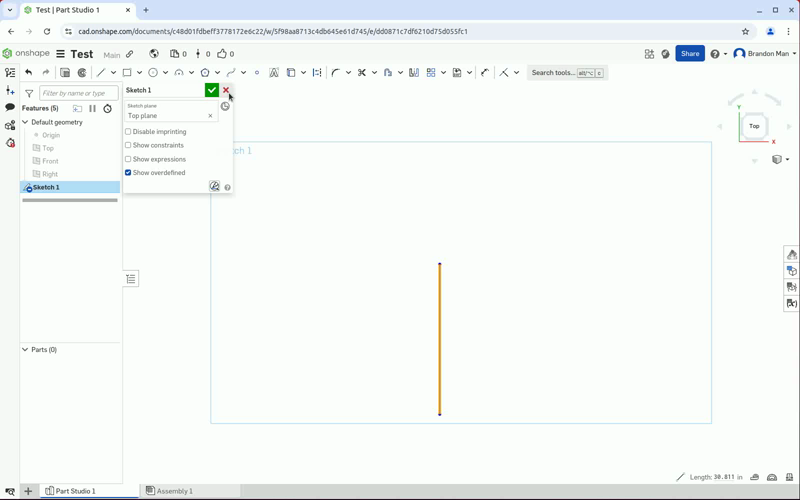
key(shift+h)
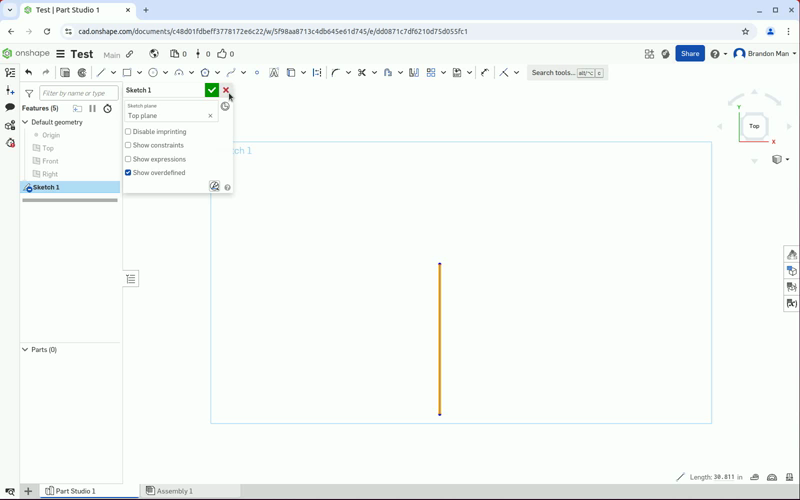
key(shift+s)
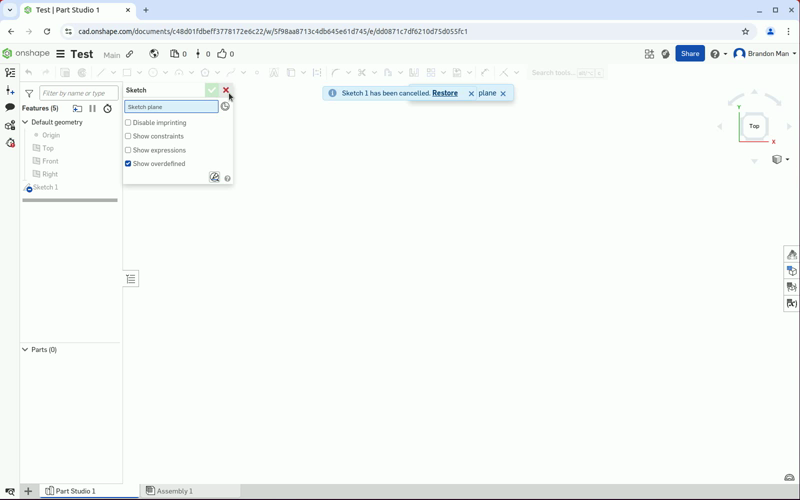
mouse_move(73, 150)
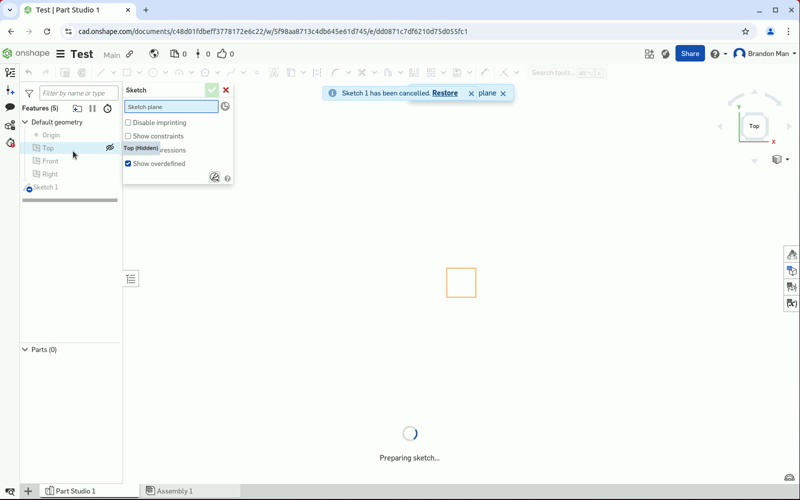
click(73, 150)
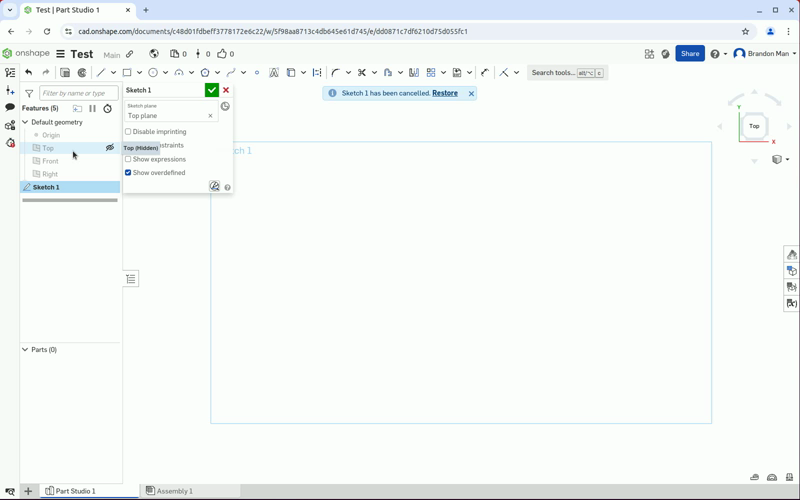
mouse_move(73, 352)
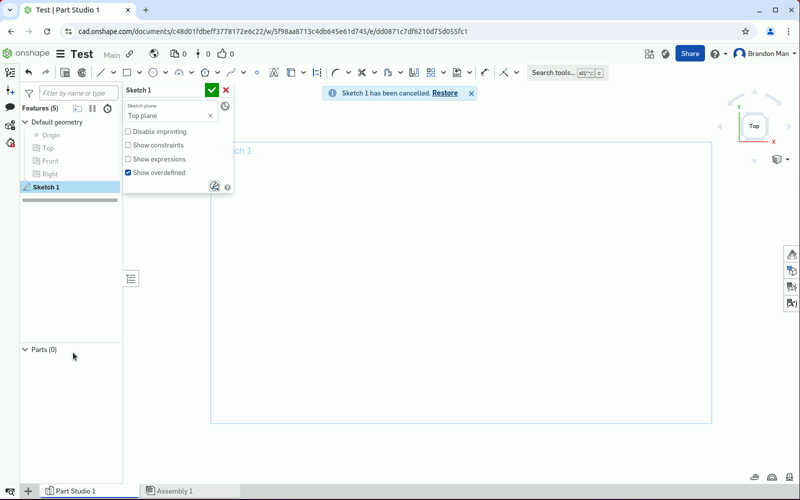
key(y)
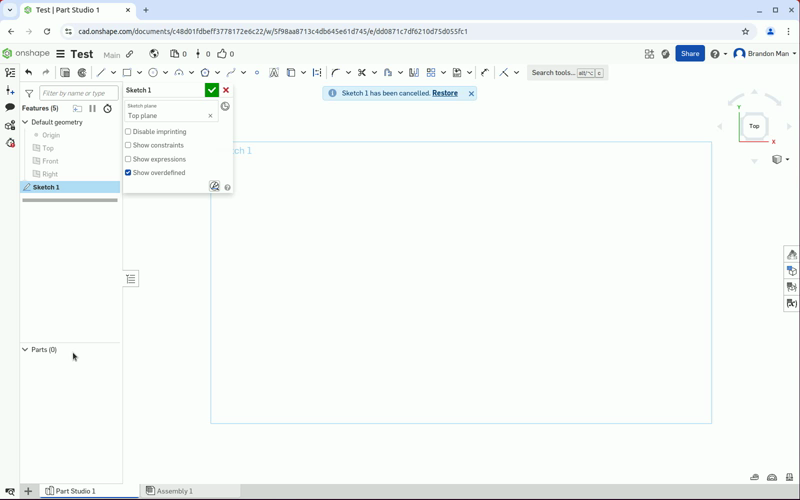
key(c)
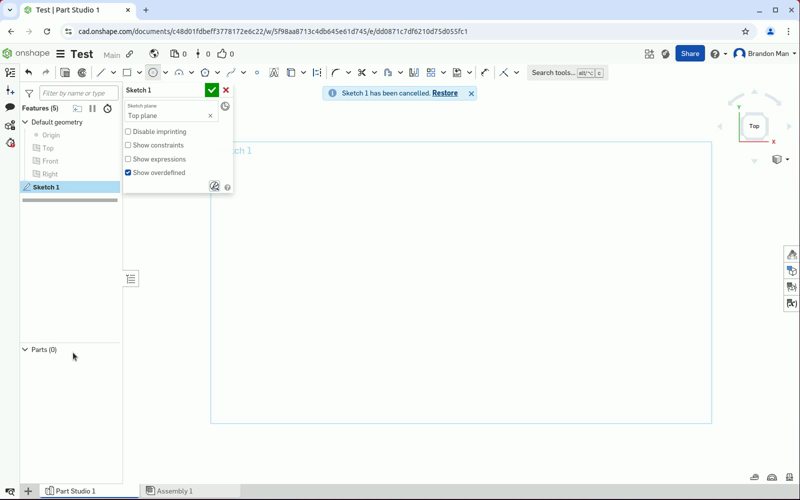
key_down(shift)
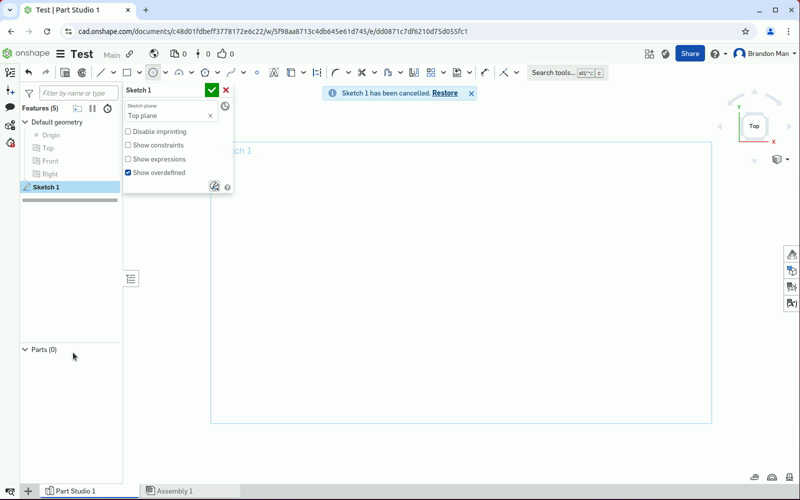
mouse_move(461, 282)
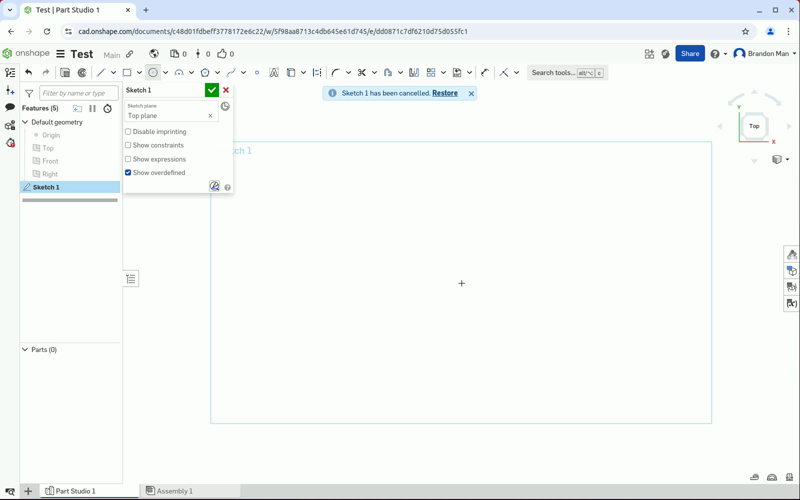
click(461, 282)
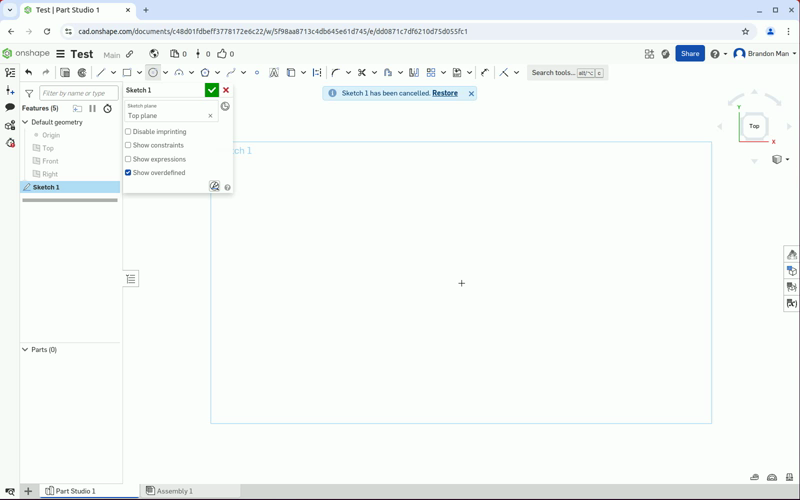
key_up(shift)
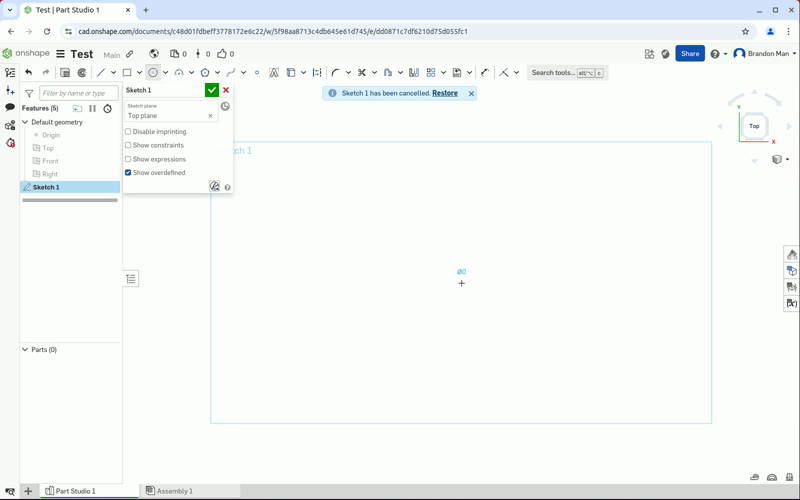
mouse_move(478, 282)
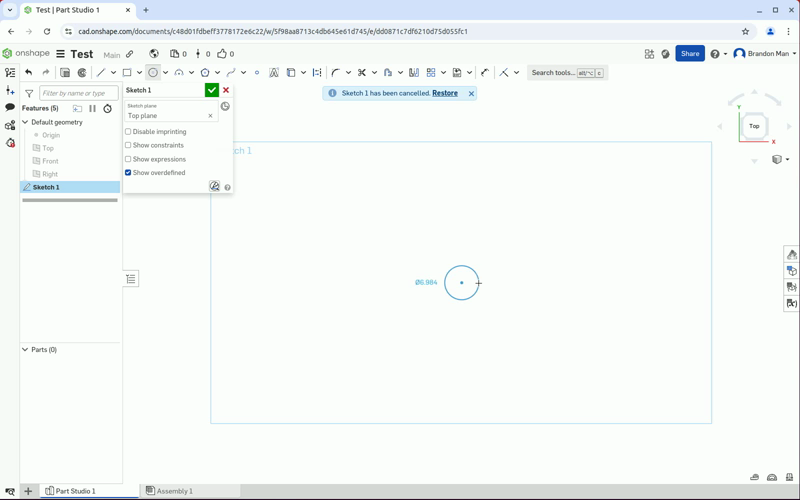
click(478, 282)
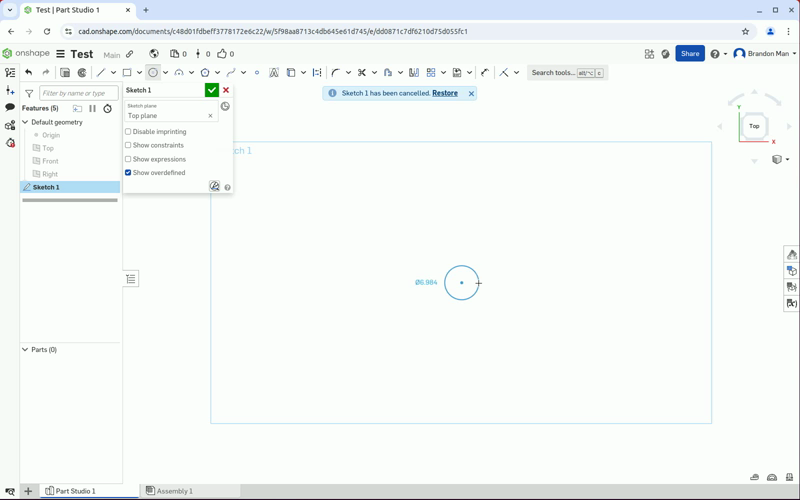
key(esc)
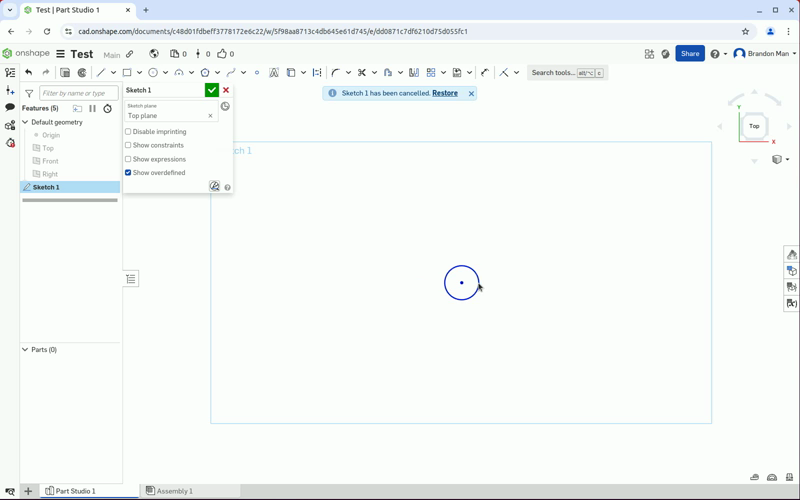
key(c)
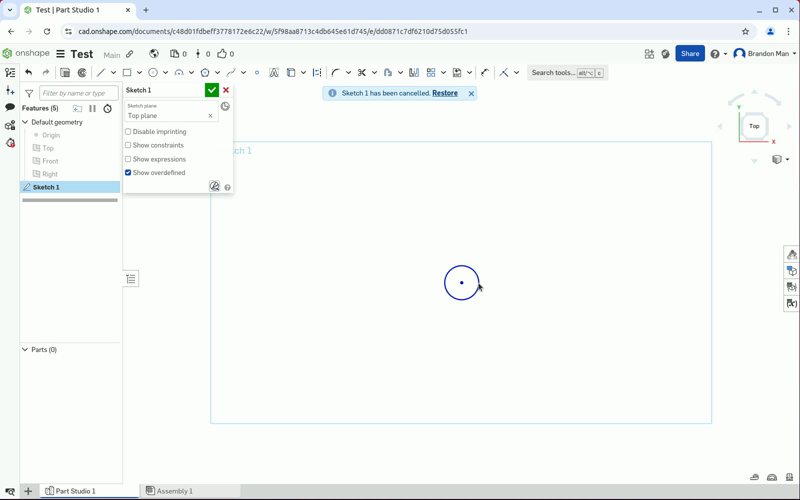
key_down(shift)
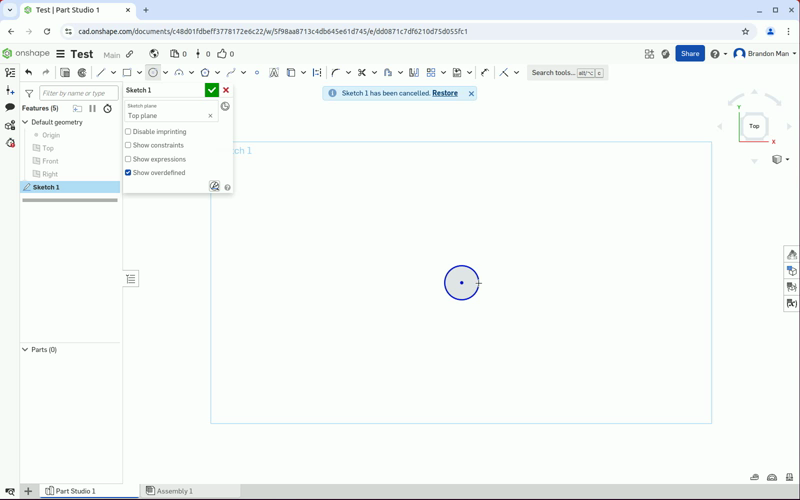
mouse_move(461, 282)
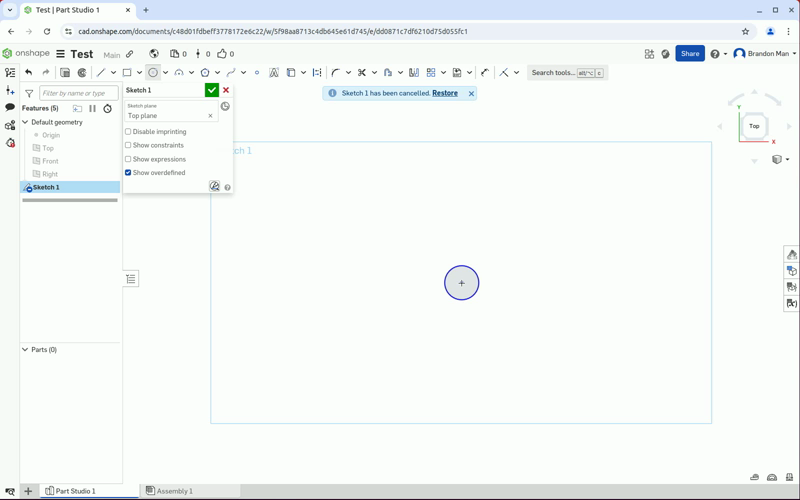
click(461, 282)
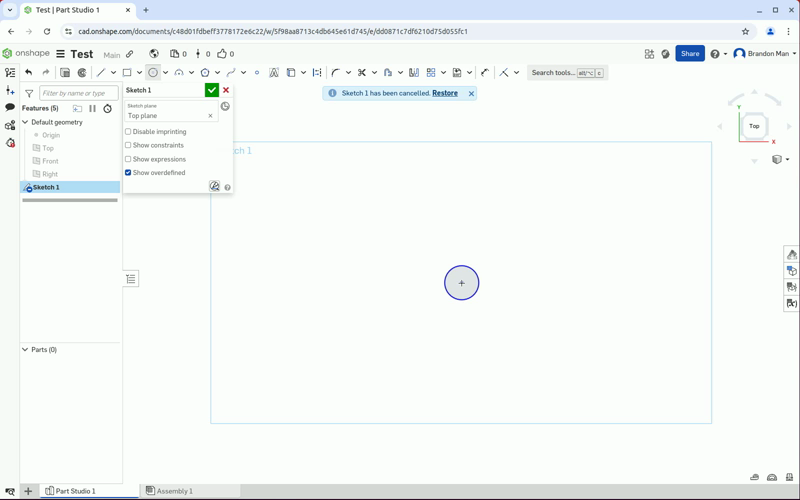
key_up(shift)
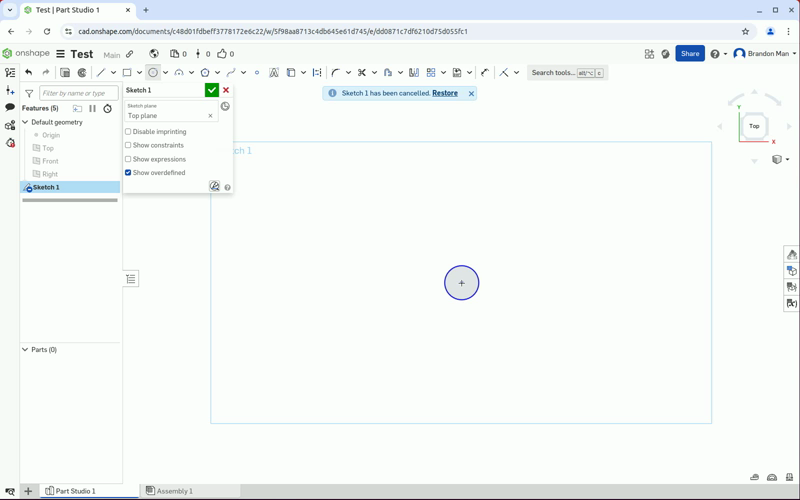
mouse_move(464, 282)
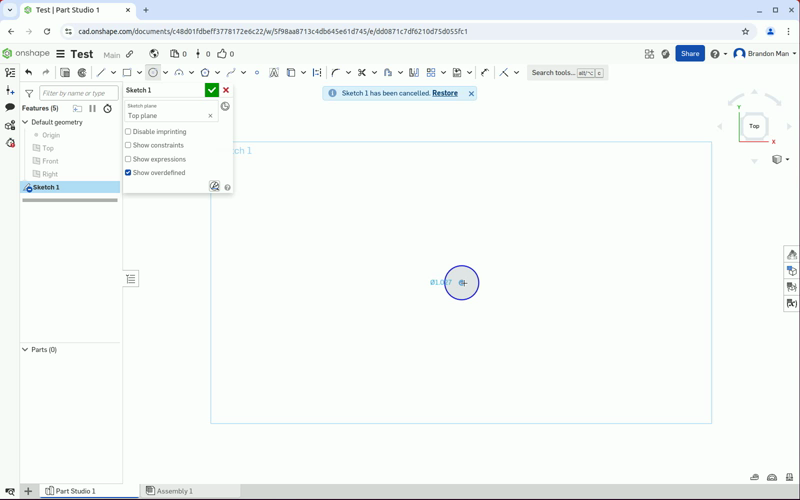
scroll(6)
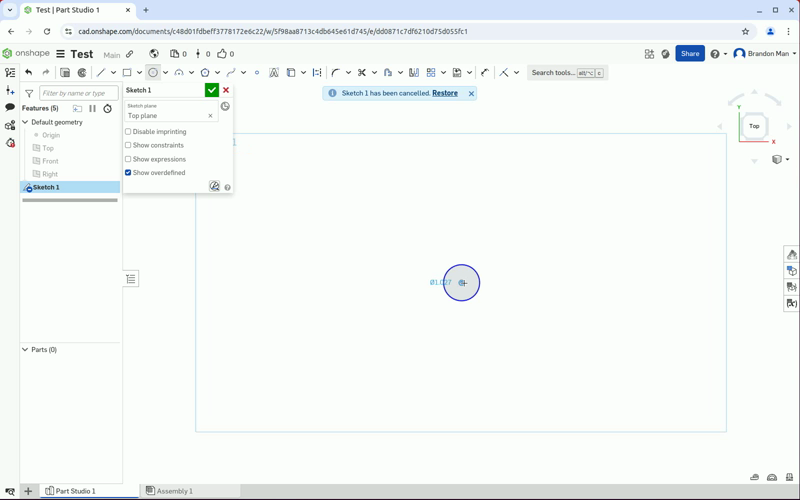
scroll(6)
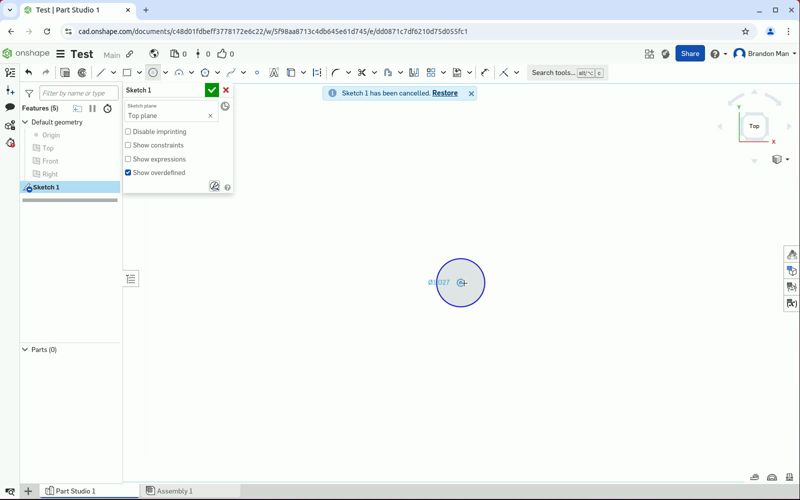
scroll(6)
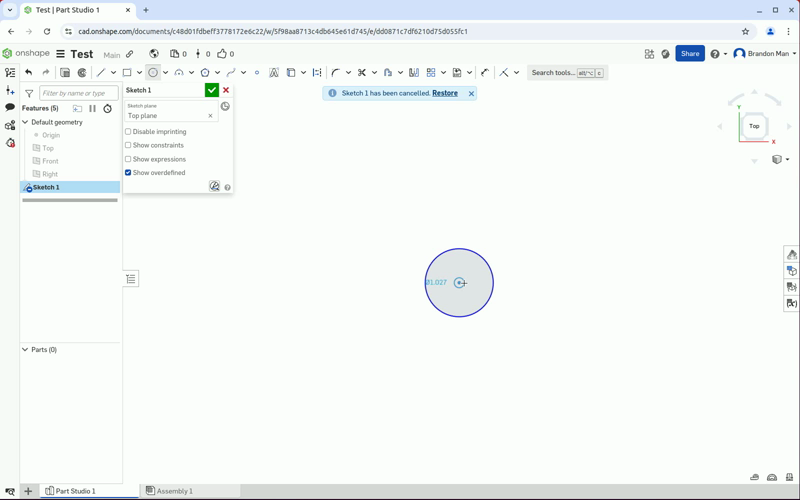
scroll(6)
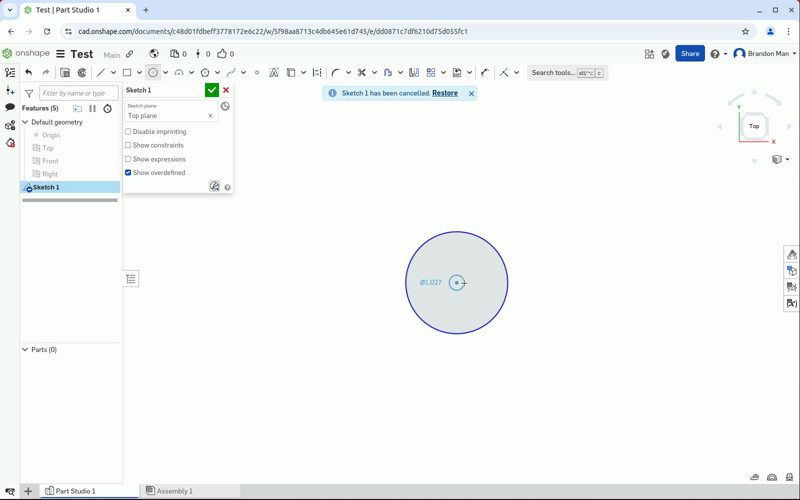
scroll(6)
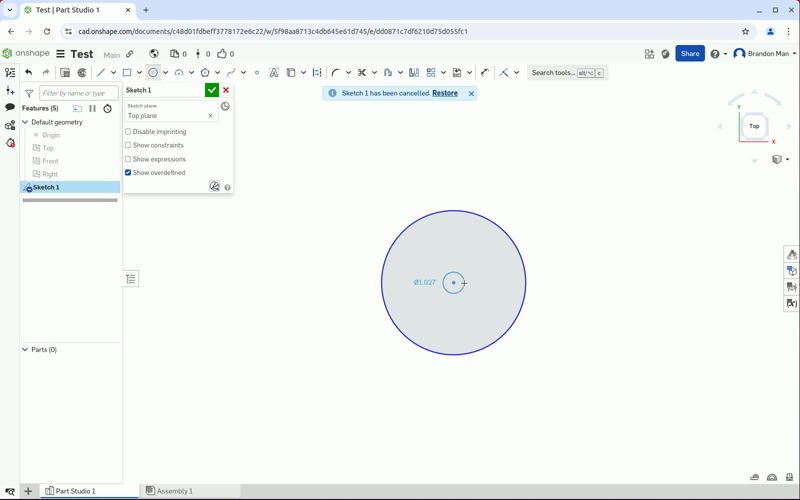
scroll(6)
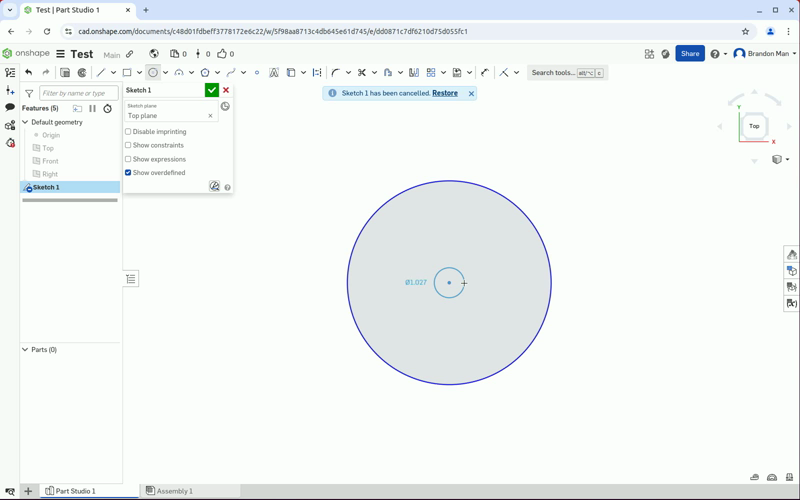
scroll(6)
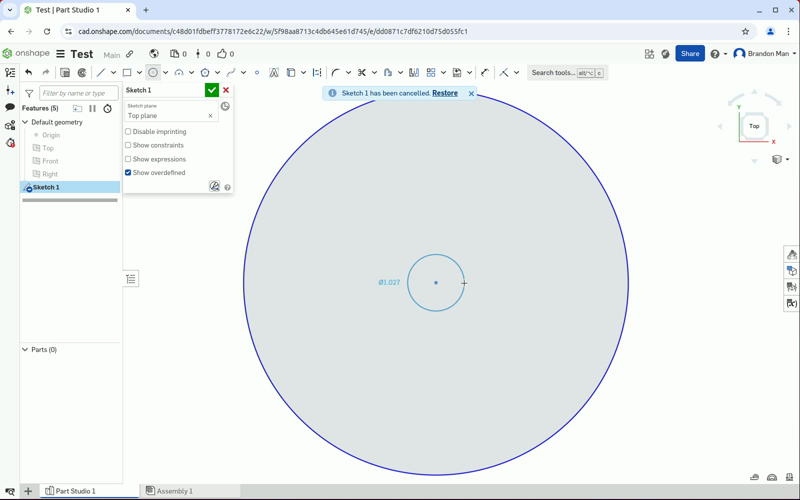
click(464, 282)
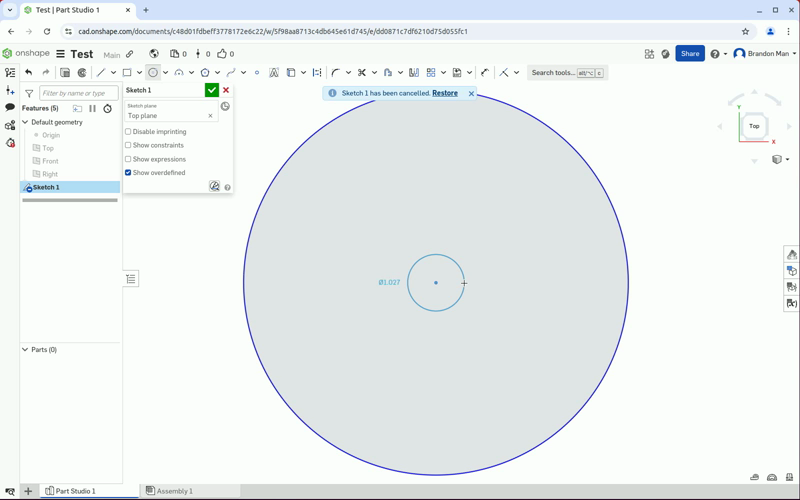
scroll(-6)
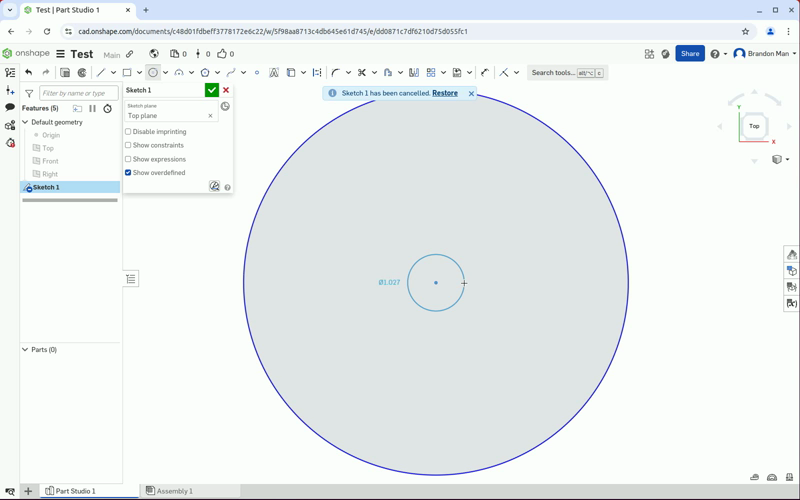
scroll(-6)
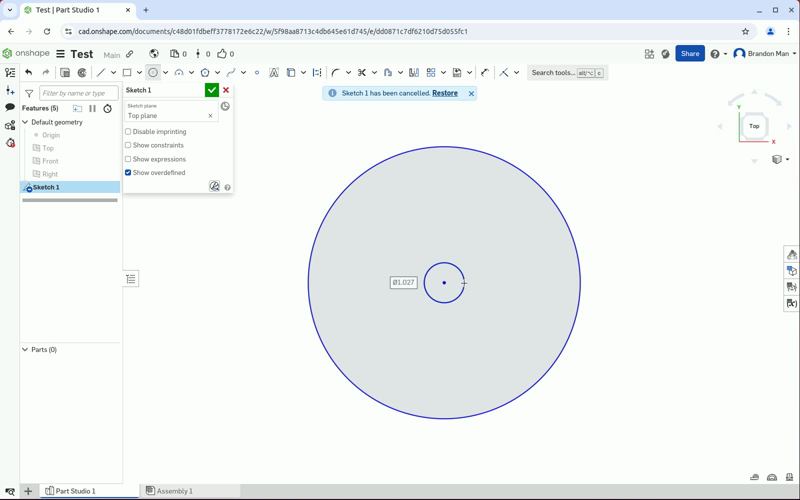
scroll(-6)
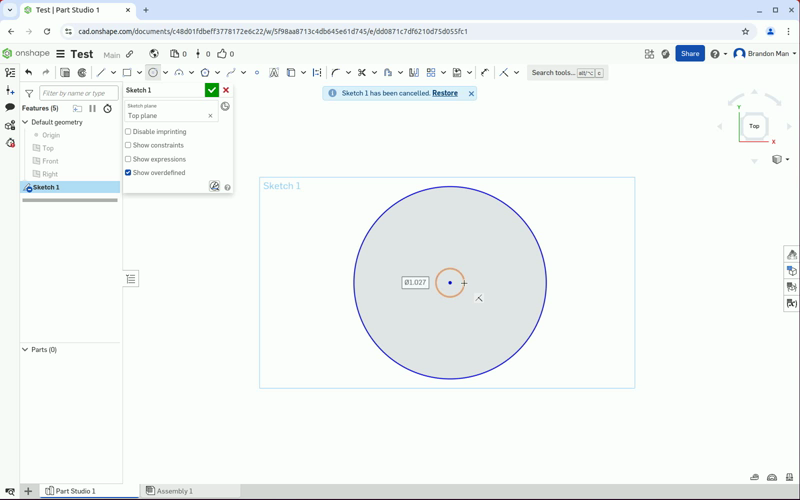
scroll(-6)
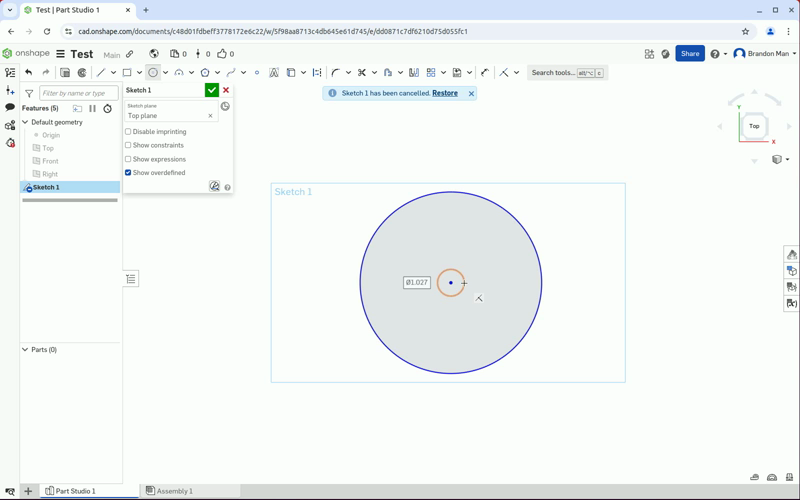
scroll(-6)
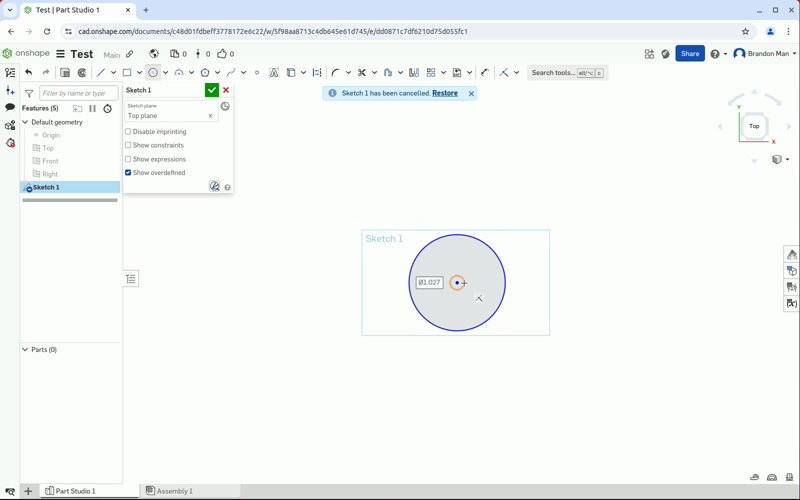
scroll(-6)
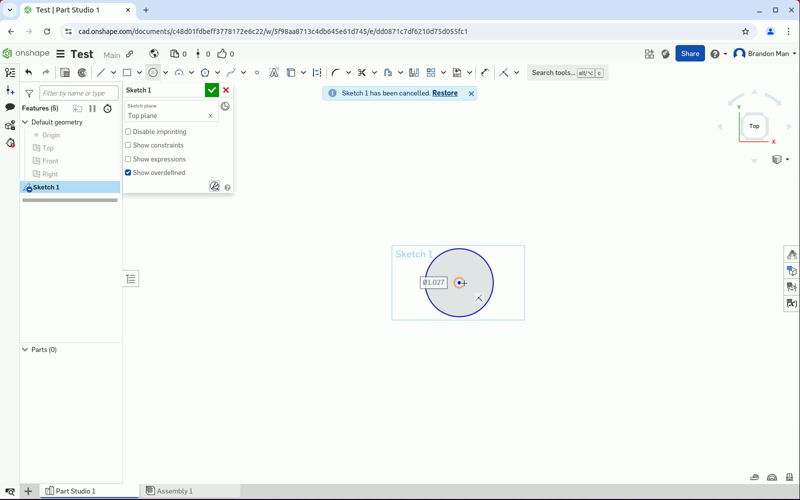
scroll(-6)
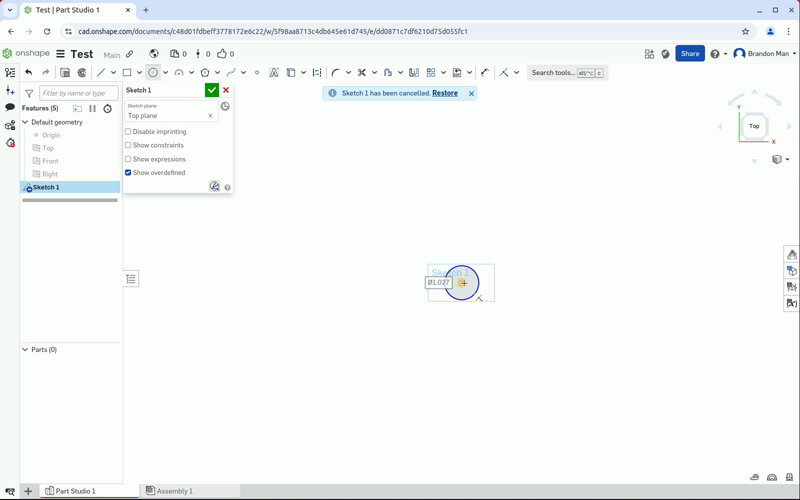
key(esc)
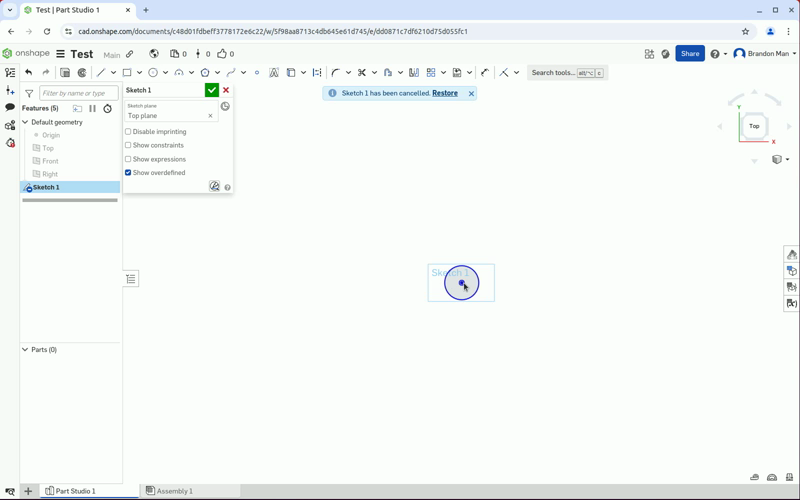
mouse_move(467, 282)
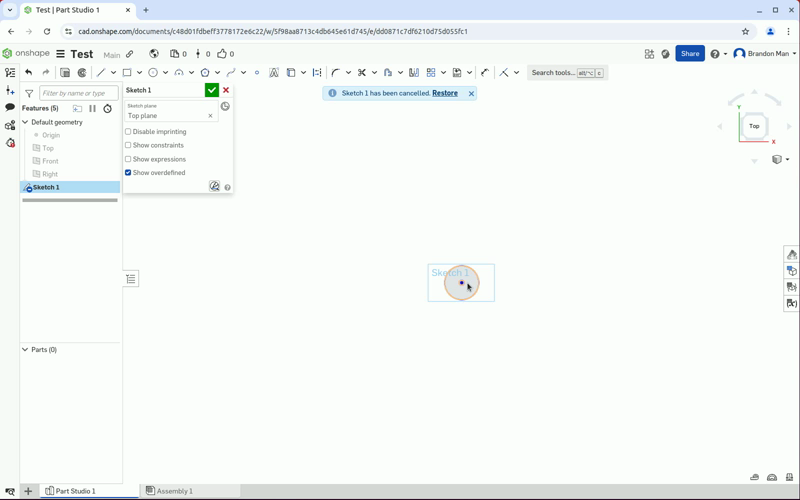
scroll(6)
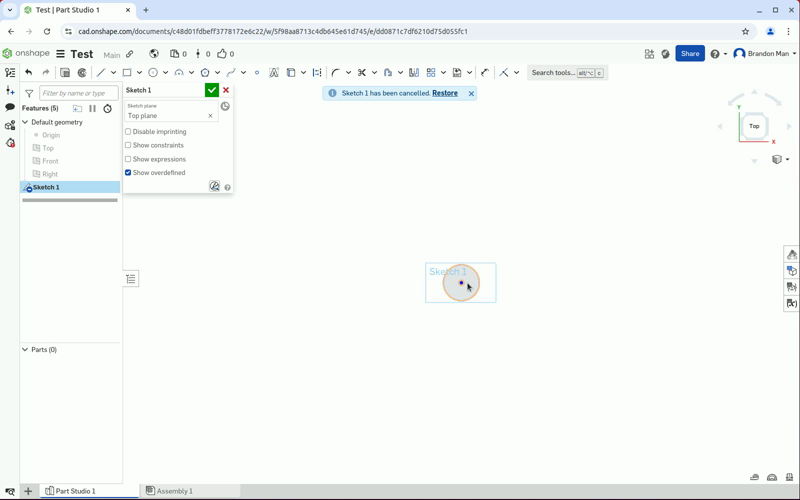
scroll(6)
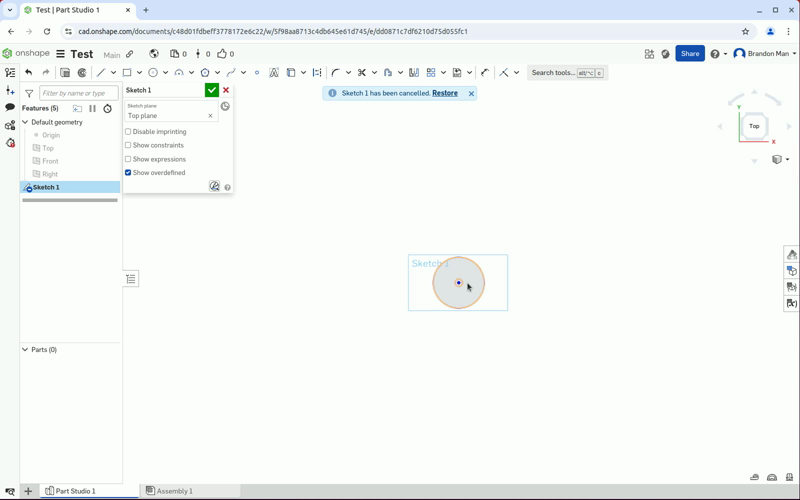
scroll(6)
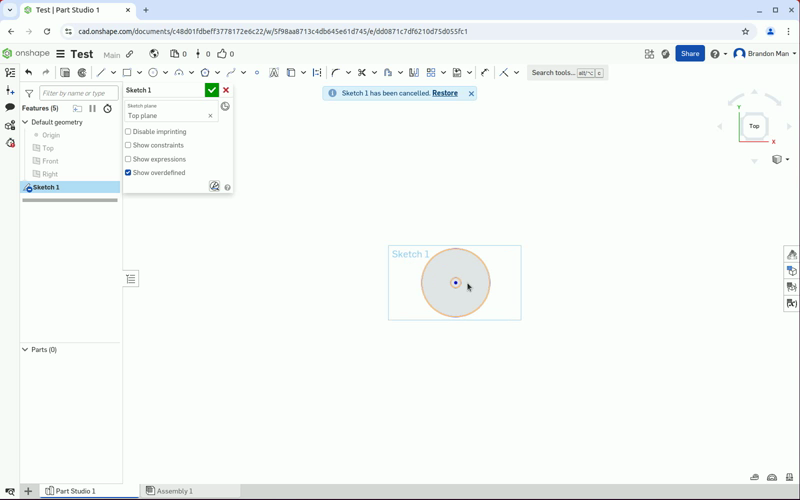
scroll(6)
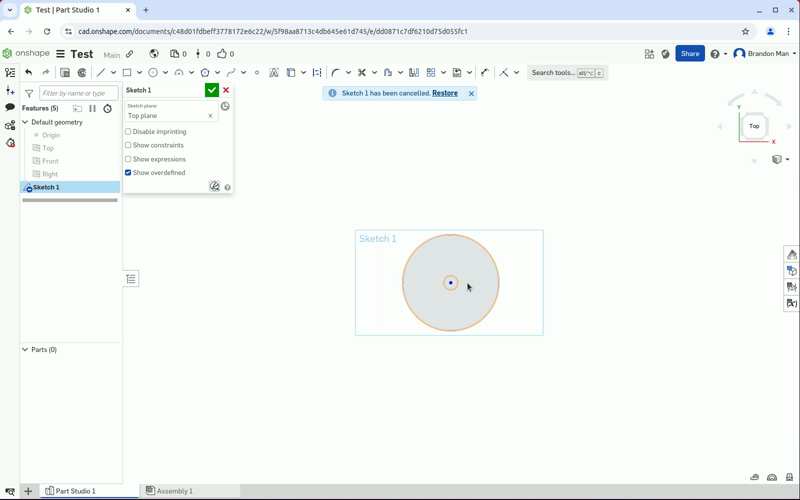
scroll(6)
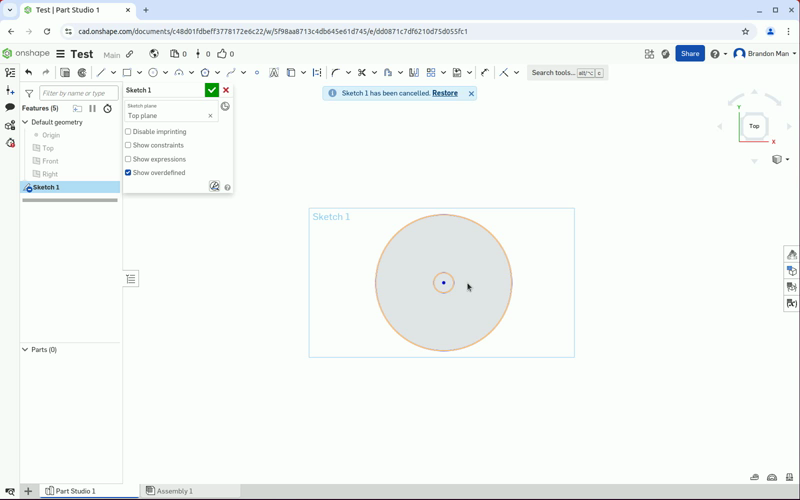
scroll(6)
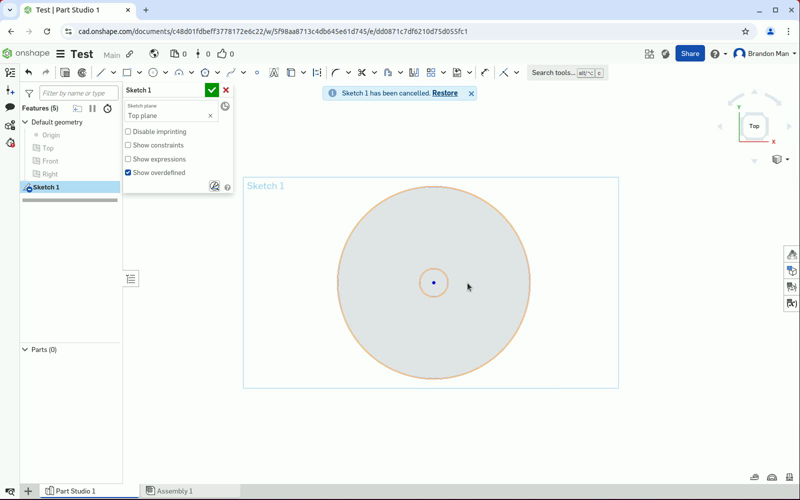
scroll(6)
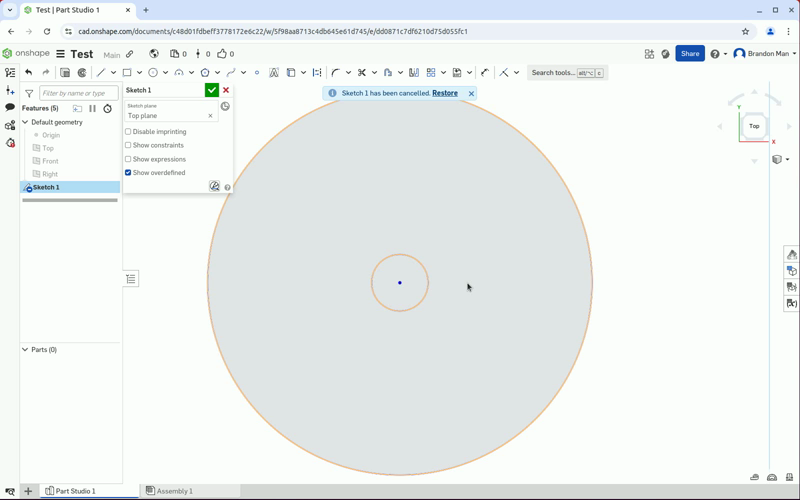
click(467, 282)
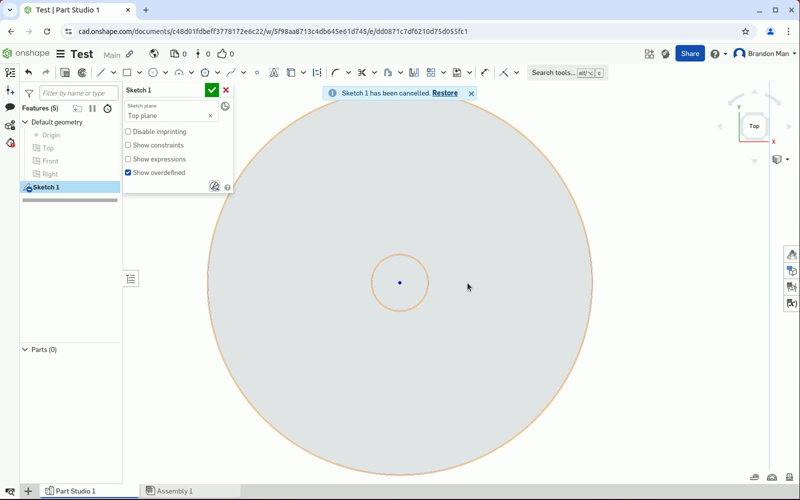
scroll(-6)
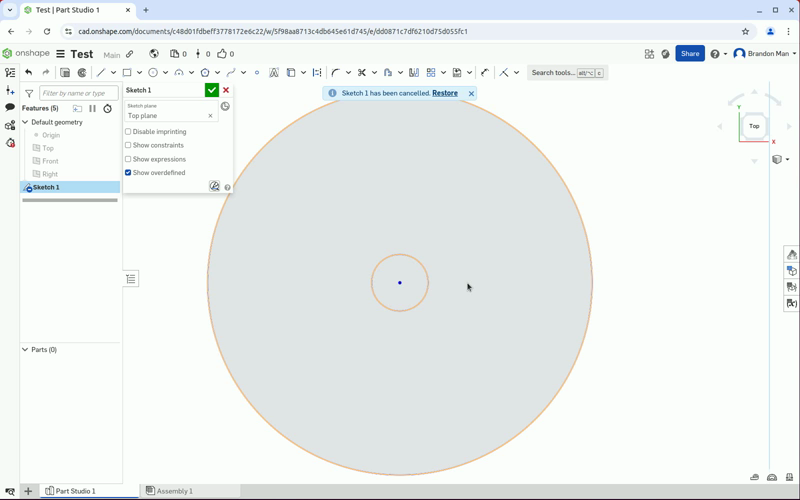
scroll(-6)
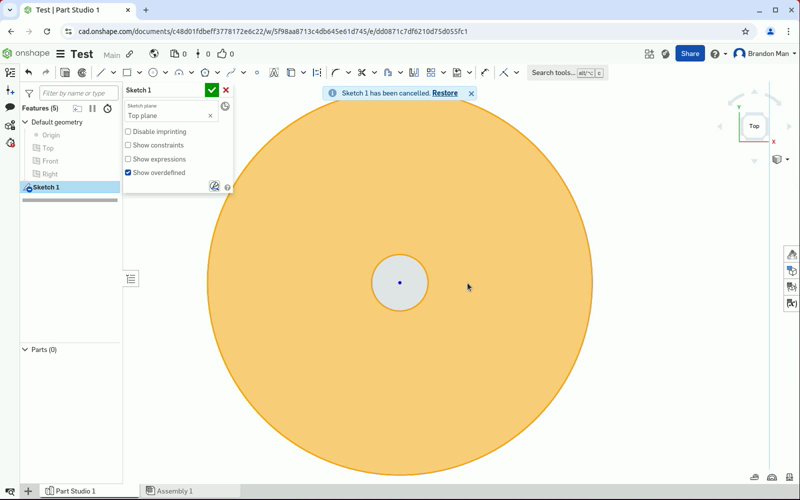
scroll(-6)
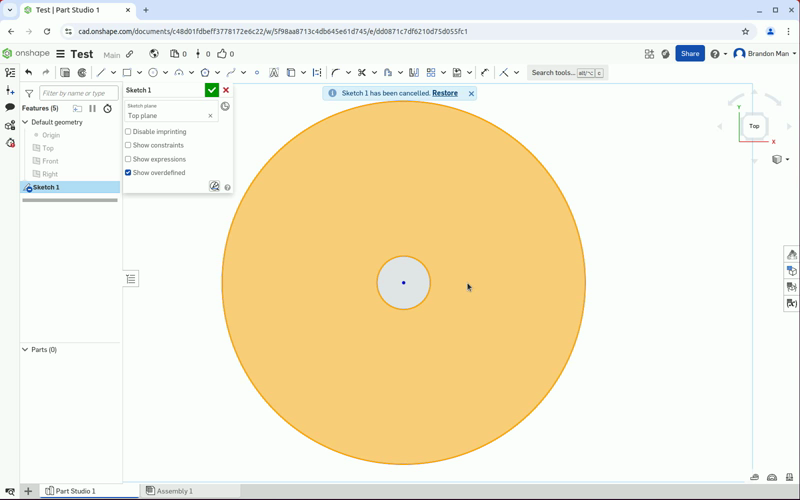
scroll(-6)
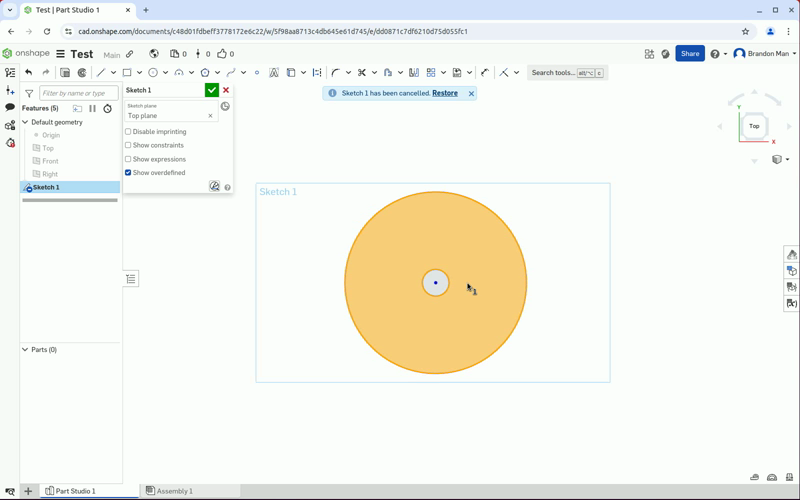
scroll(-6)
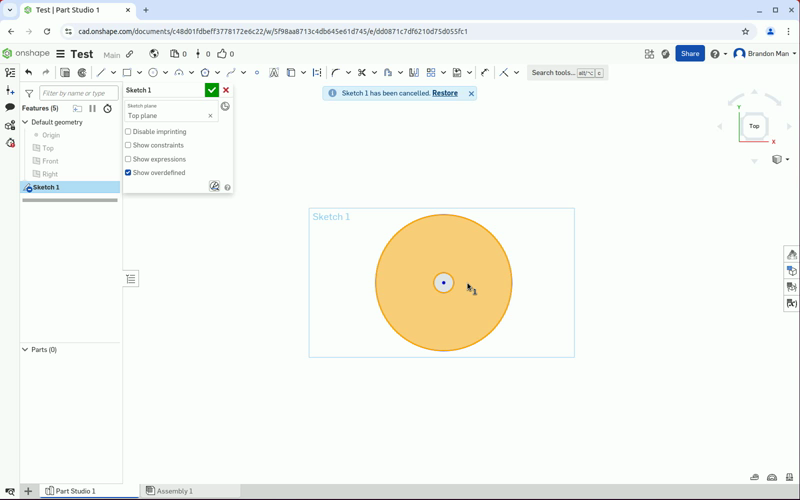
scroll(-6)
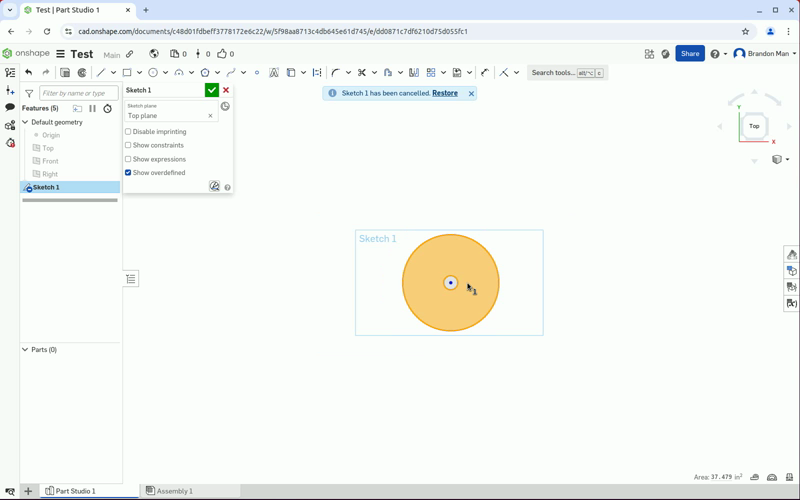
scroll(-6)
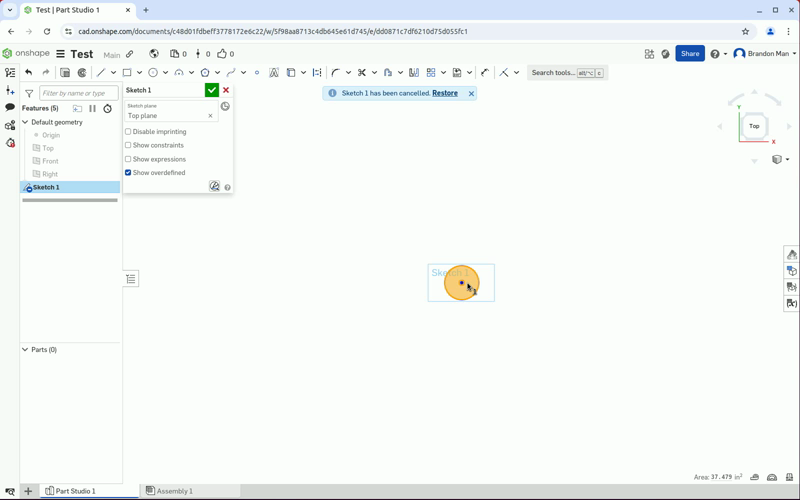
mouse_move(73, 352)
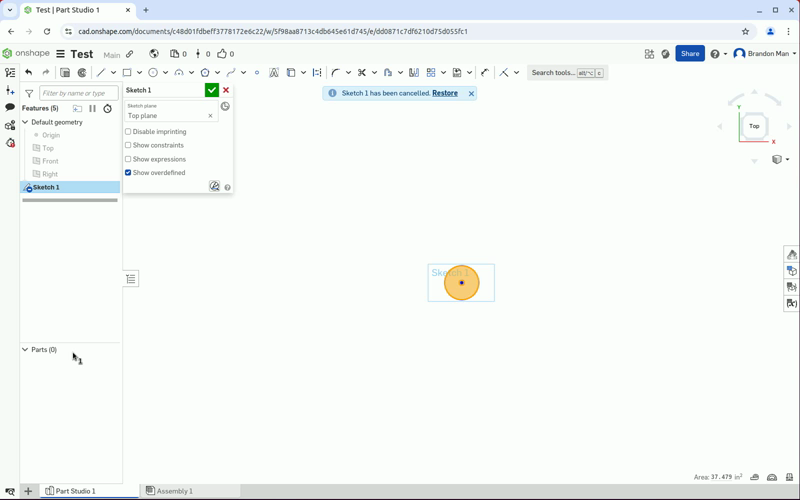
key(shift+y)
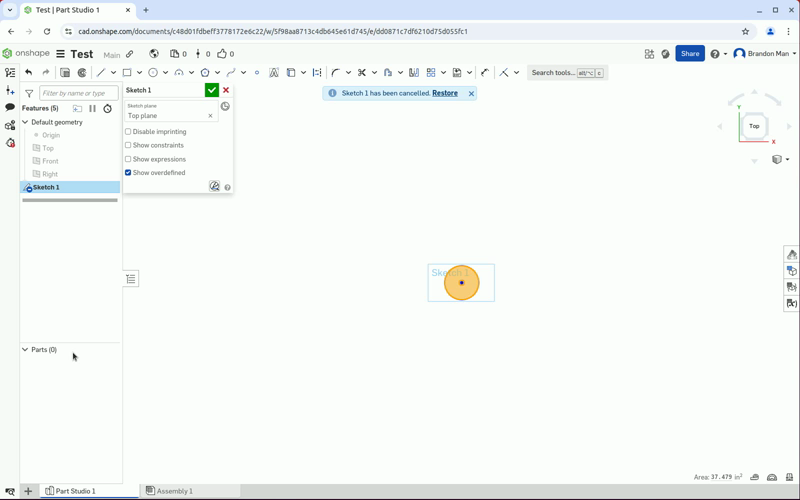
key(shift+e)
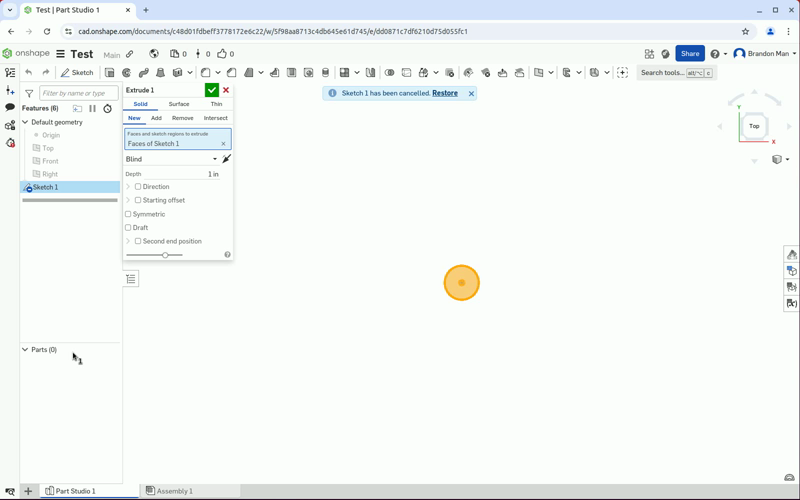
mouse_move(143, 106)
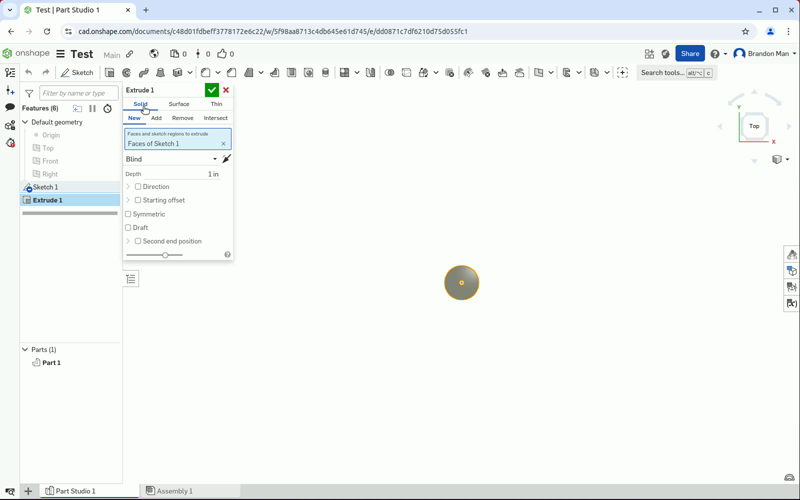
click(143, 106)
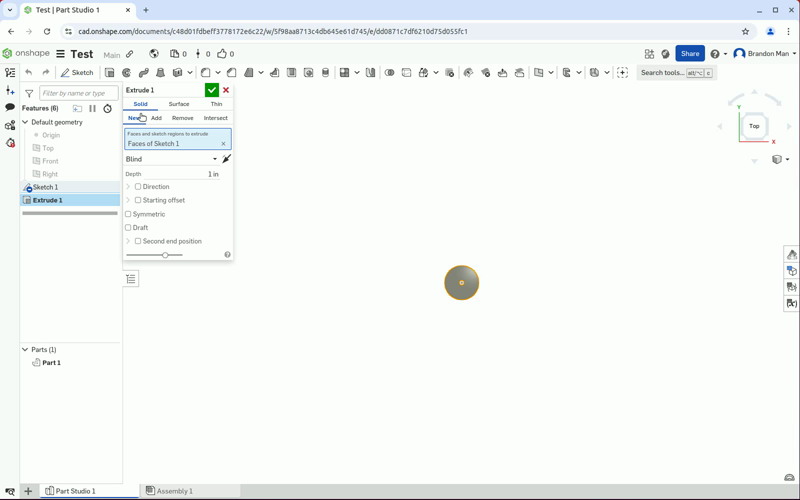
mouse_move(137, 120)
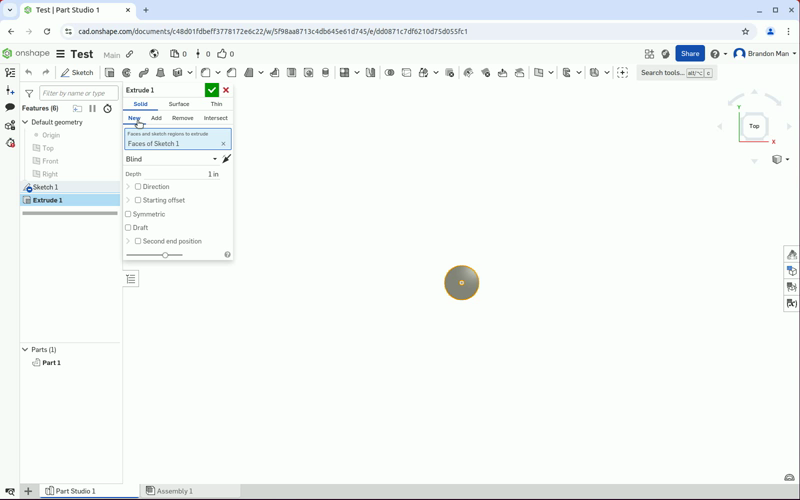
click(137, 120)
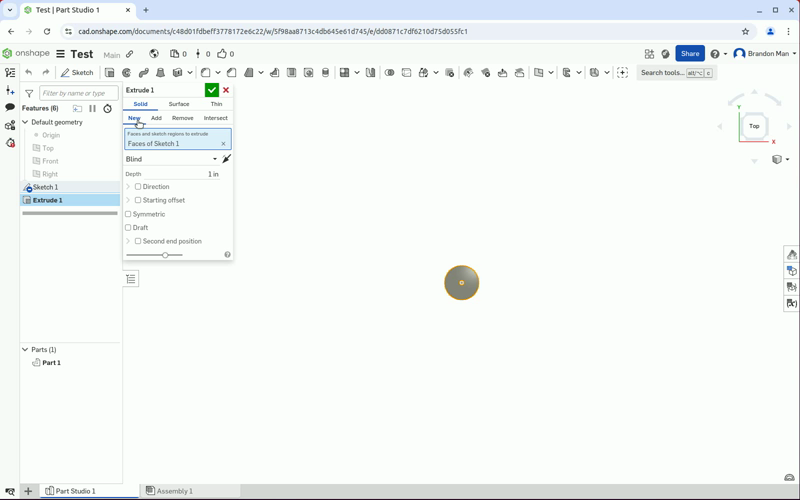
key(tab, 4)
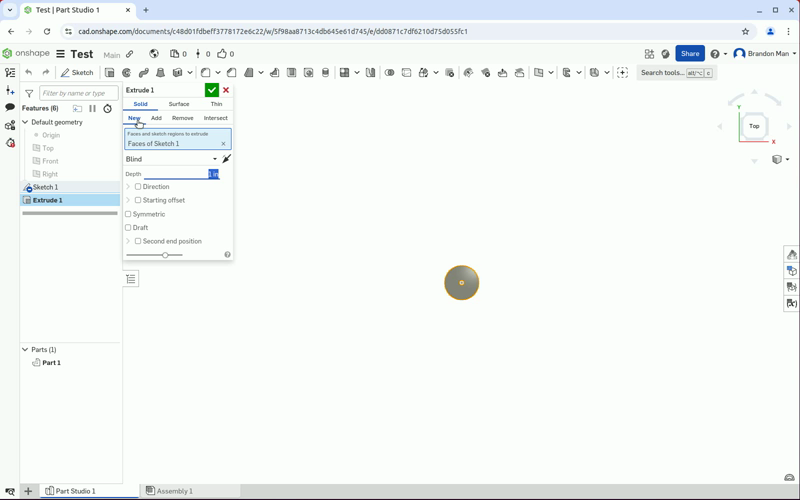
text(18.535)
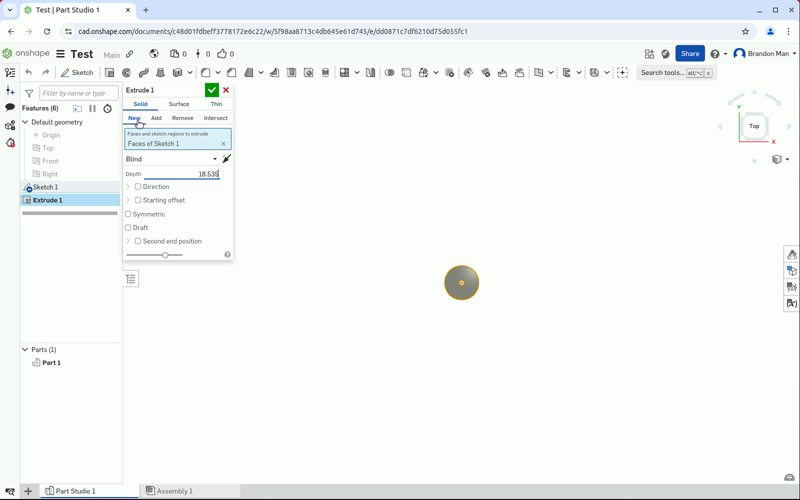
key(enter)
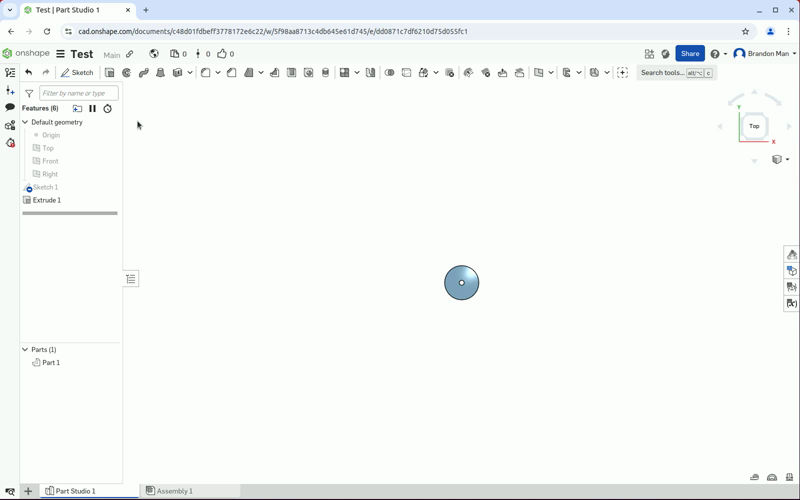
key(shift+h)
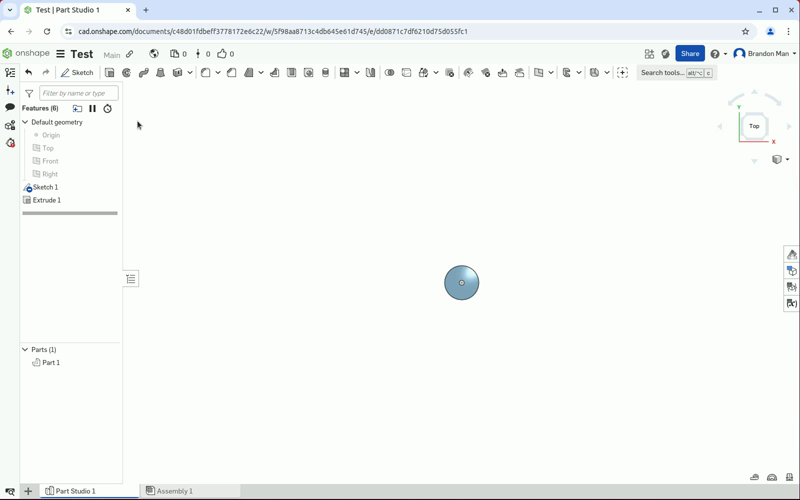
key(shift+h)
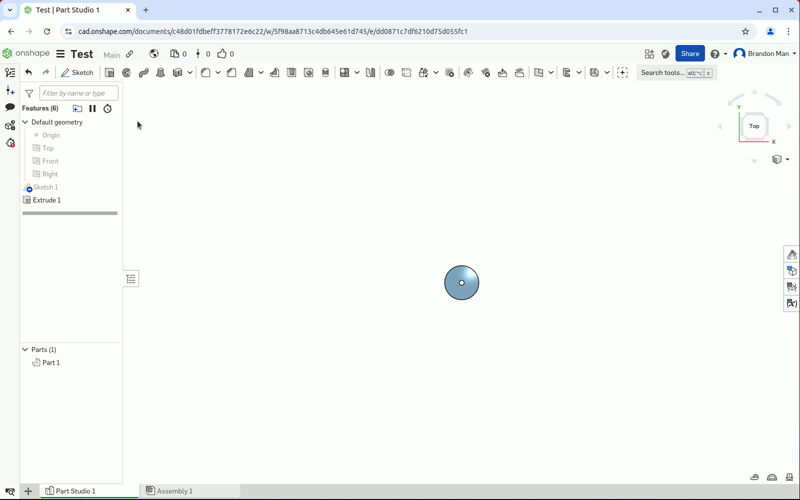
mouse_move(73, 189)
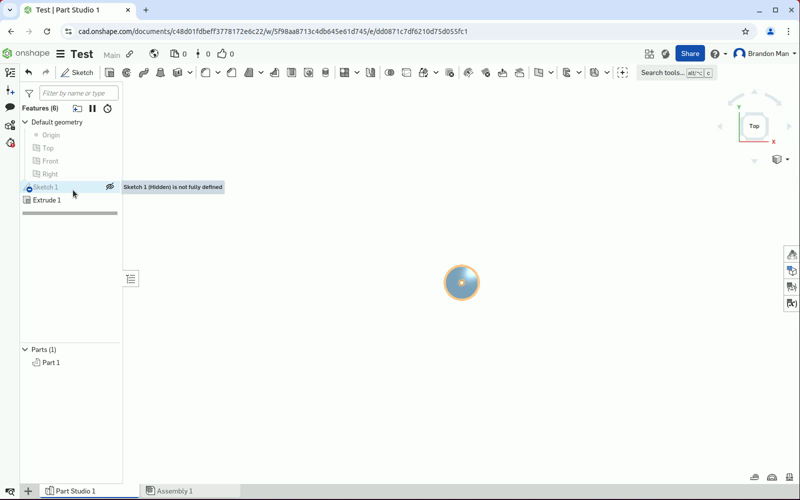
click(73, 189)
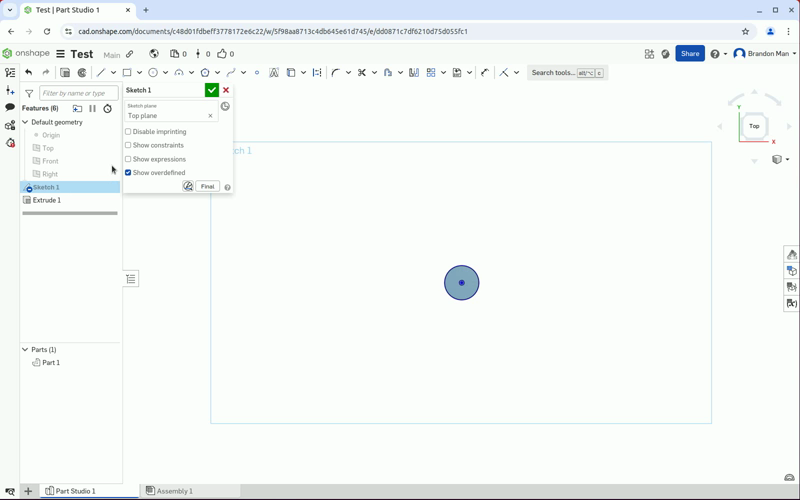
mouse_move(229, 92)
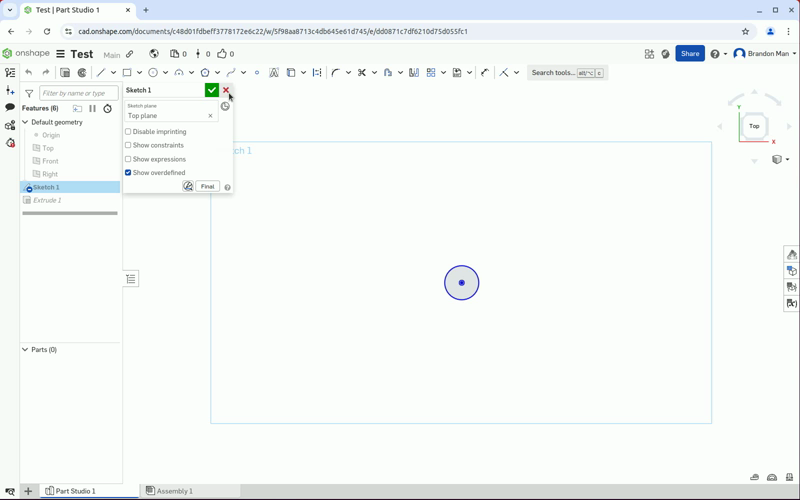
click(229, 92)
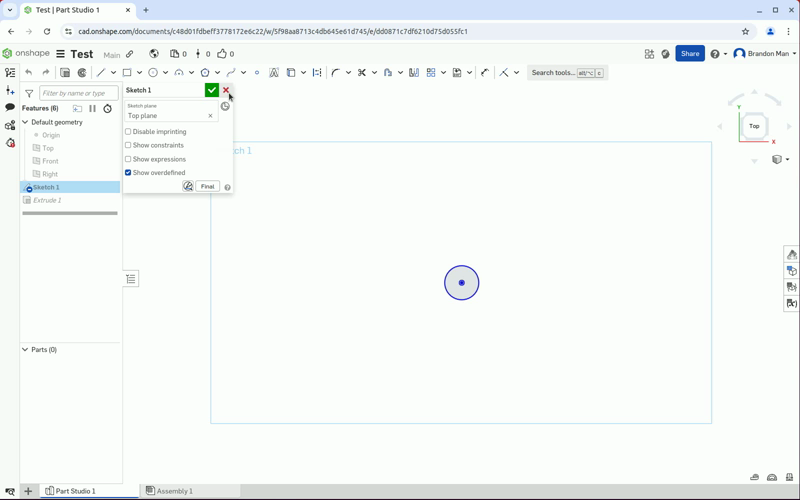
key(shift+s)
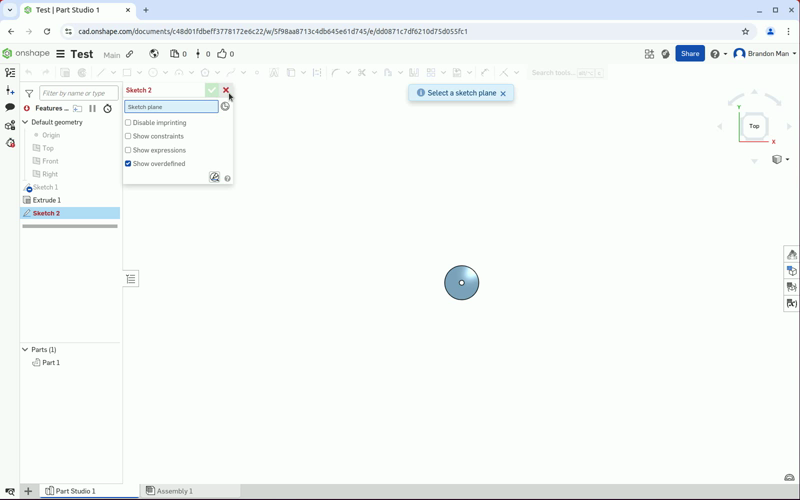
mouse_move(73, 150)
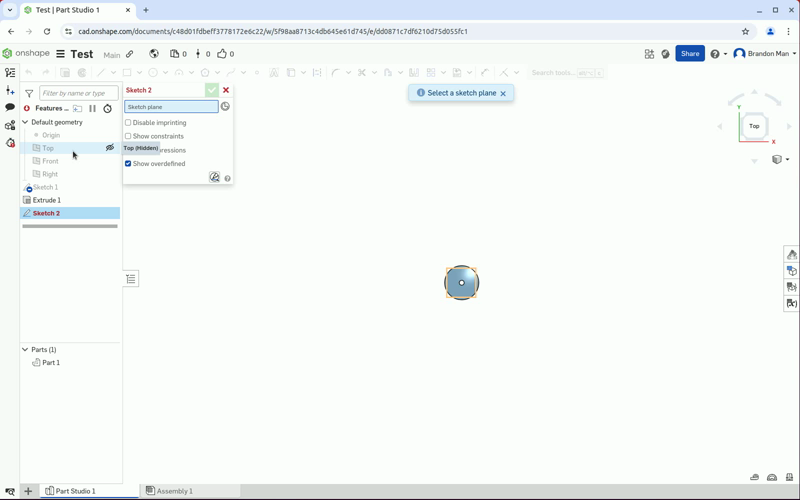
click(73, 150)
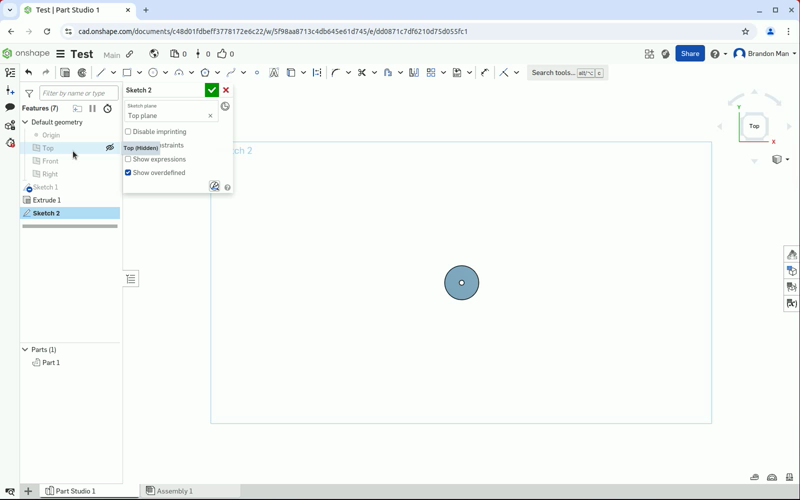
mouse_move(73, 352)
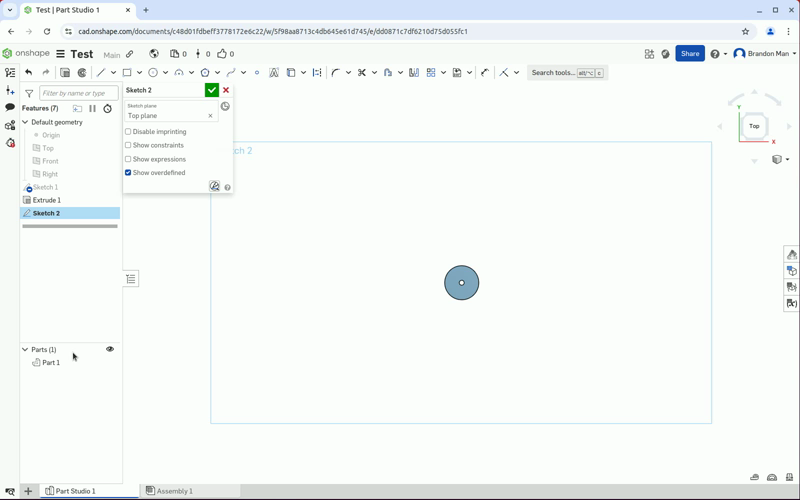
key(y)
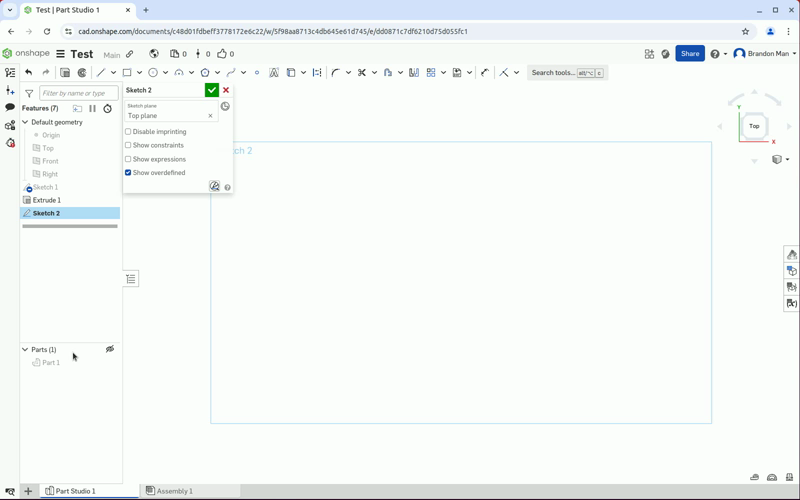
key(c)
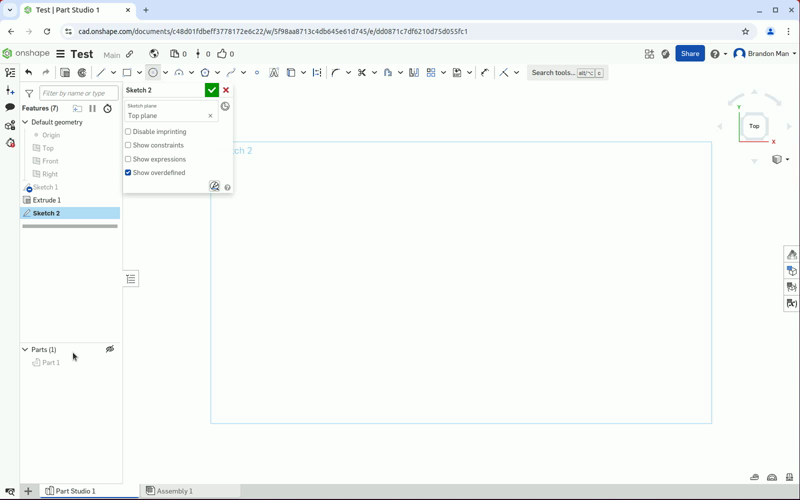
key_down(shift)
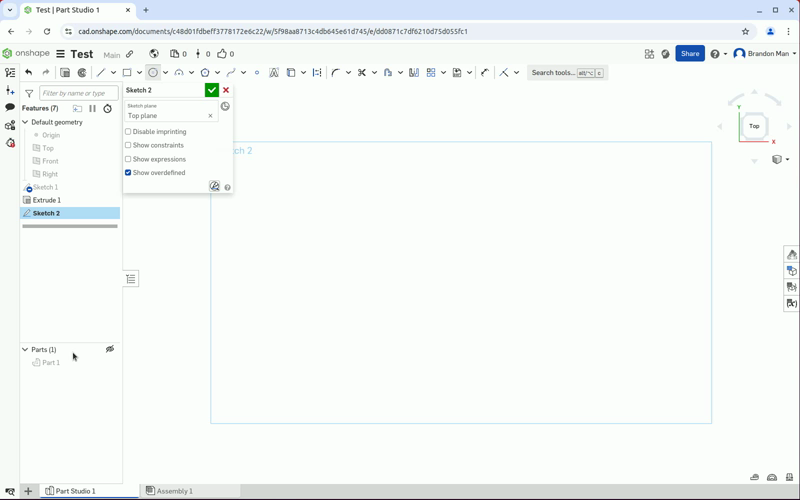
mouse_move(461, 282)
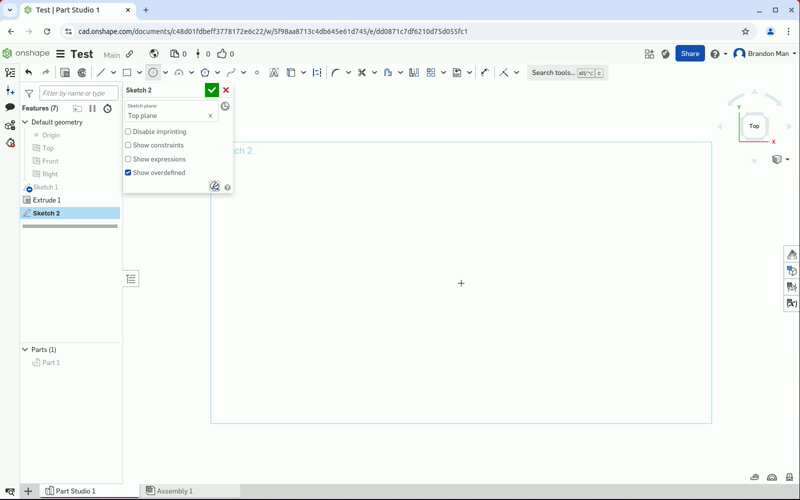
click(461, 282)
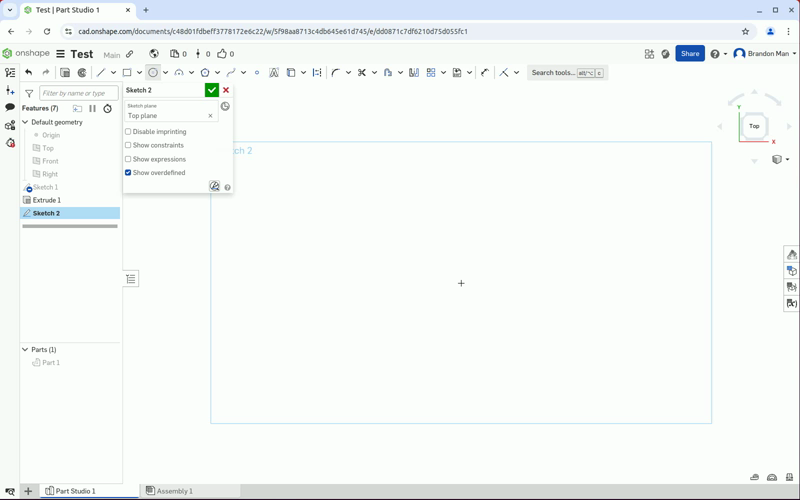
key_up(shift)
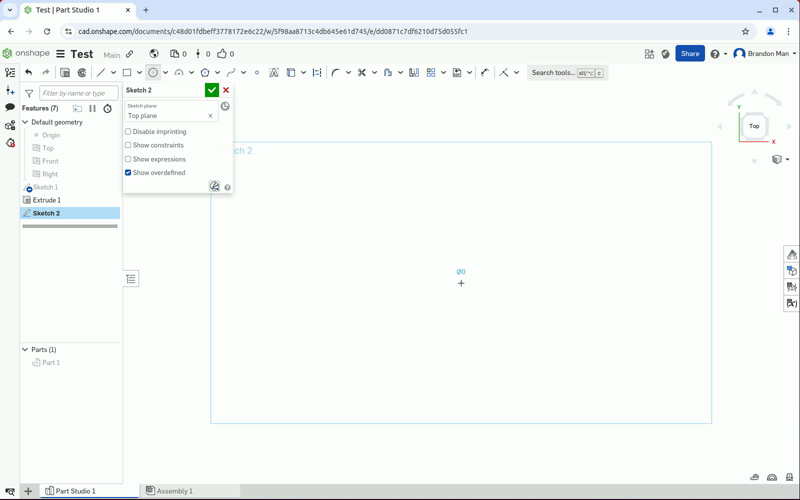
mouse_move(464, 282)
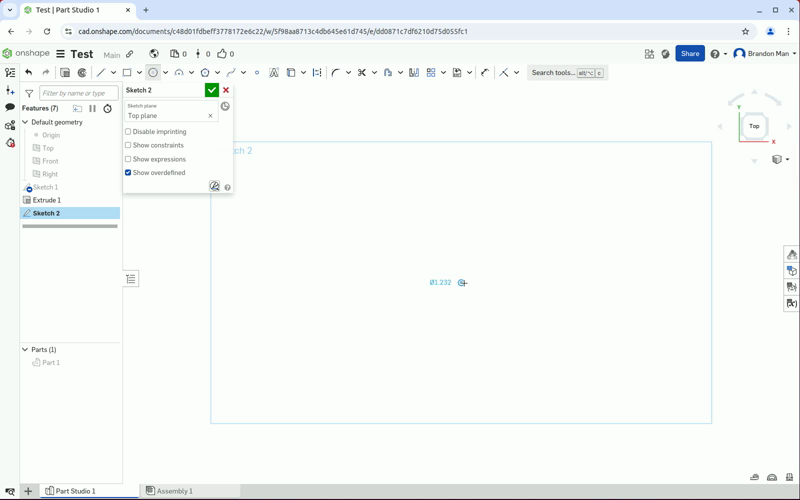
click(464, 282)
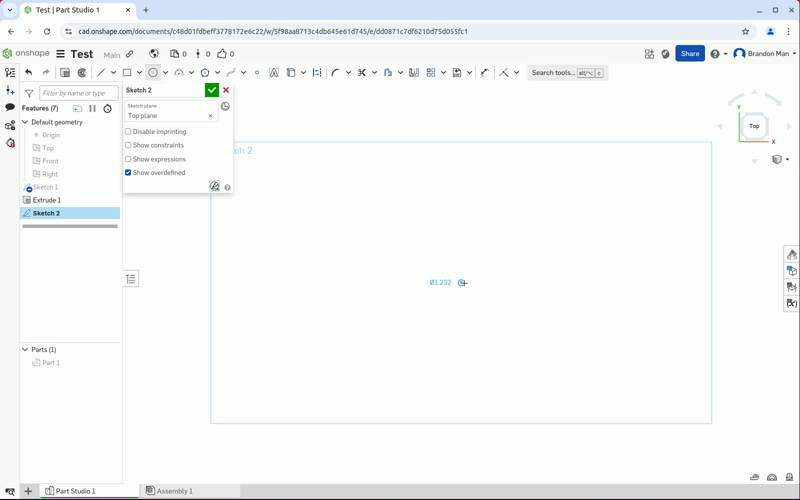
key(esc)
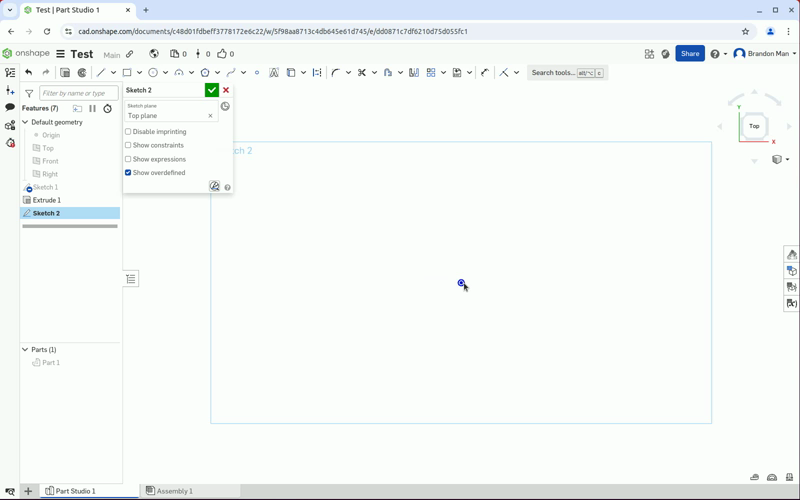
mouse_move(460, 280)
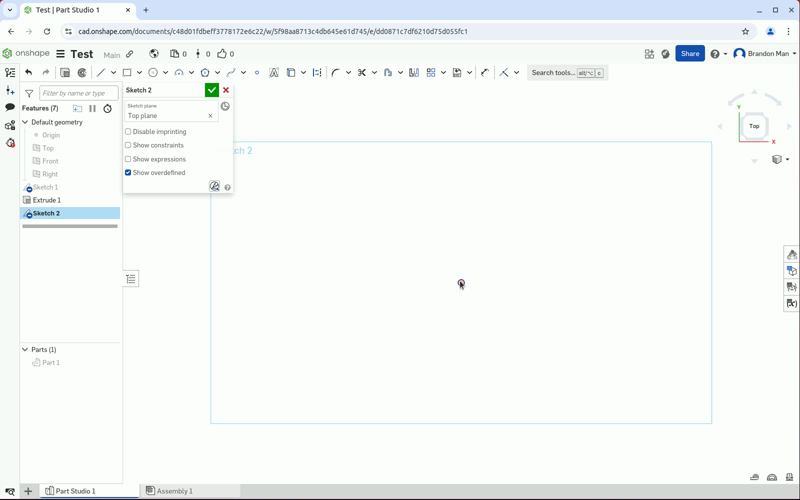
scroll(6)
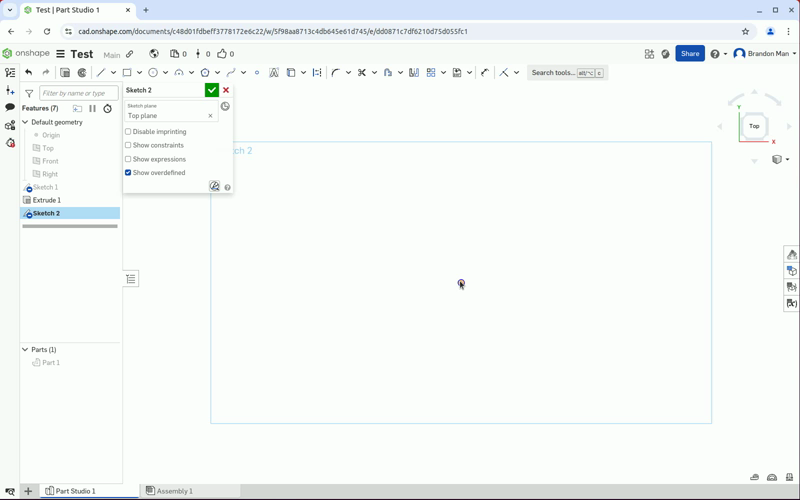
scroll(6)
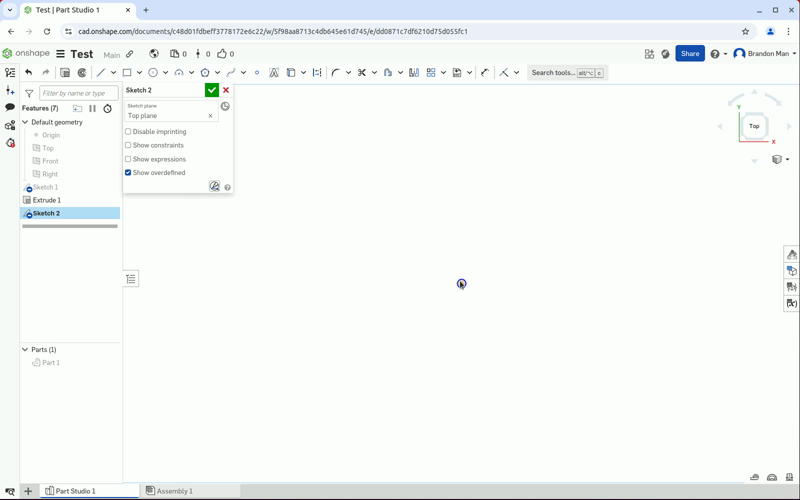
scroll(6)
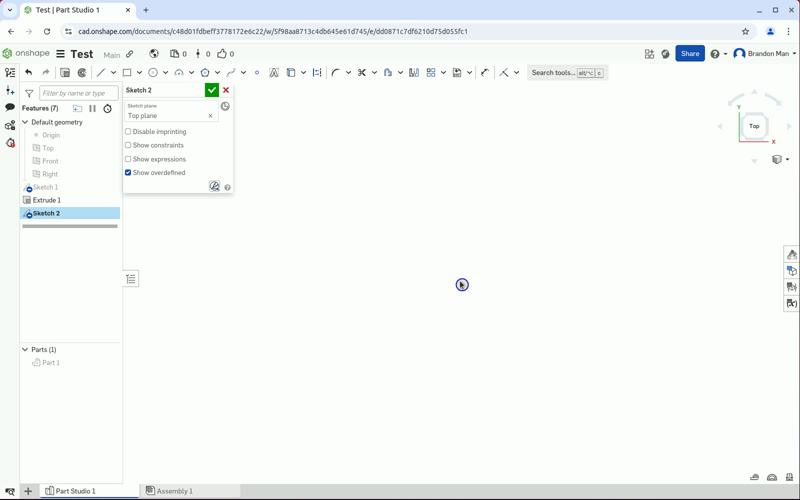
scroll(6)
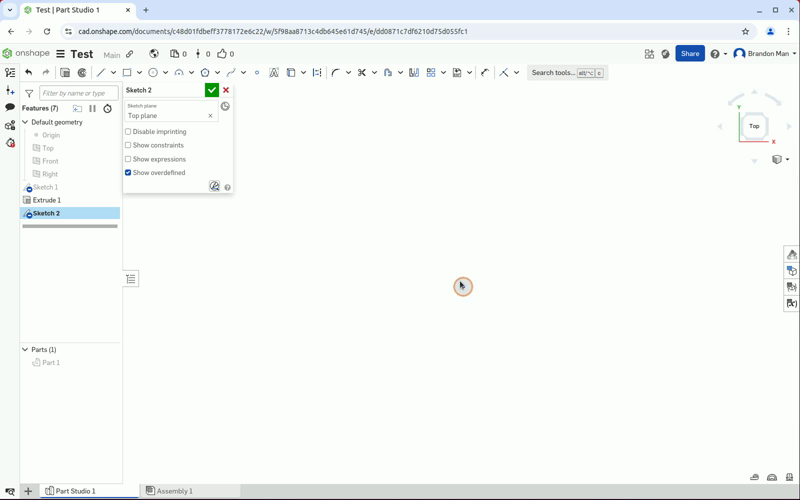
scroll(6)
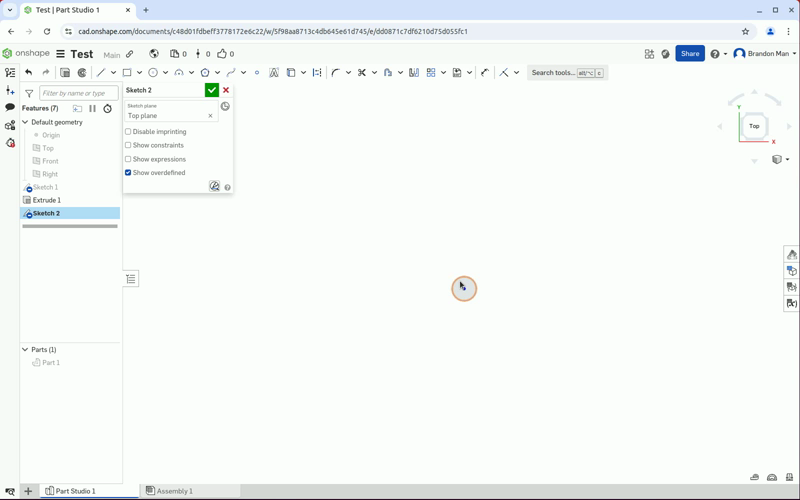
scroll(6)
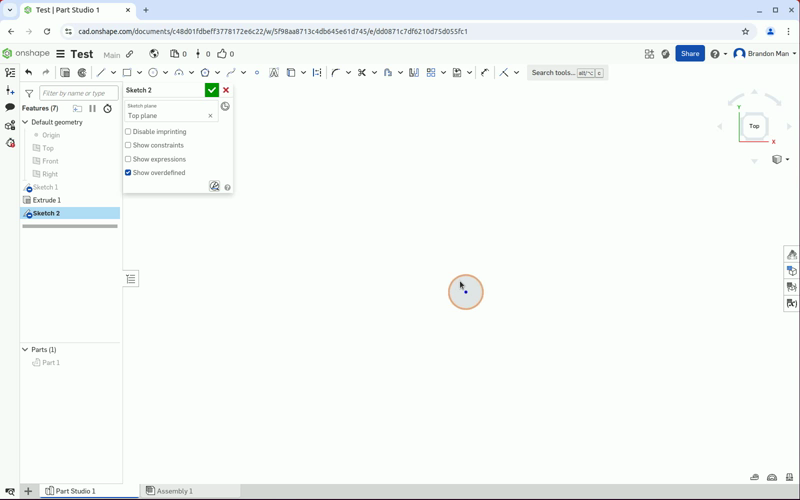
scroll(6)
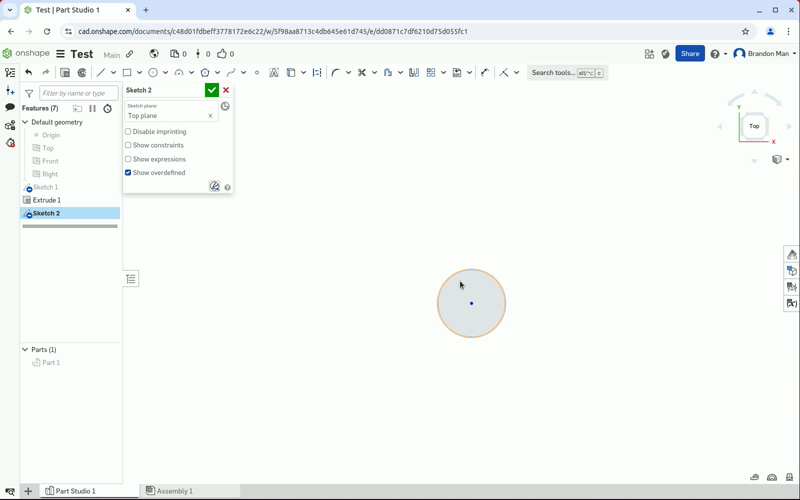
click(460, 280)
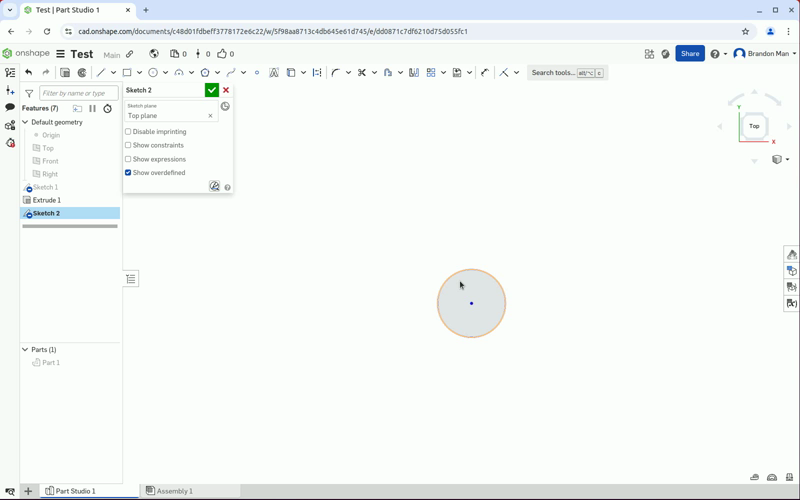
scroll(-6)
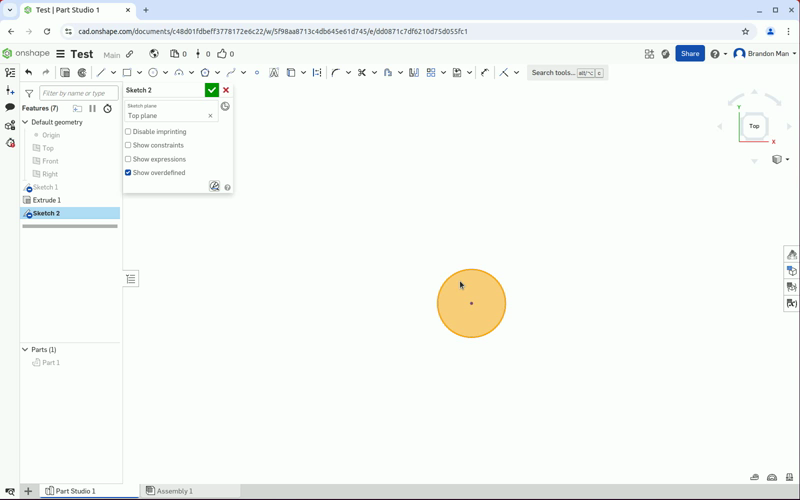
scroll(-6)
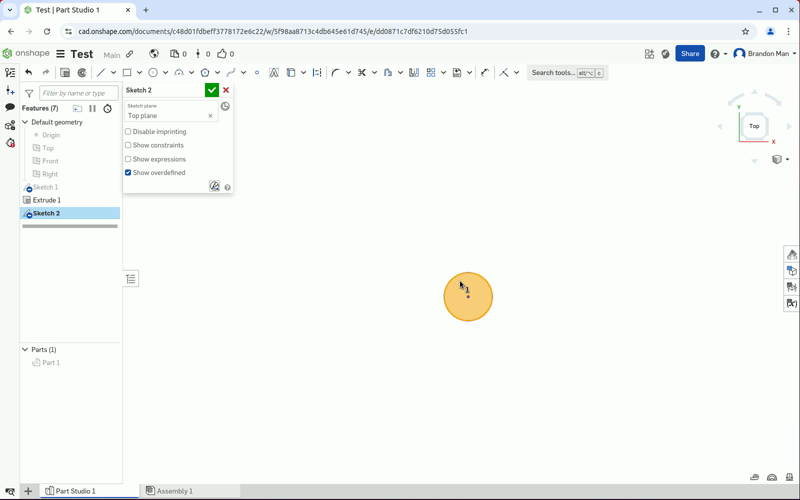
scroll(-6)
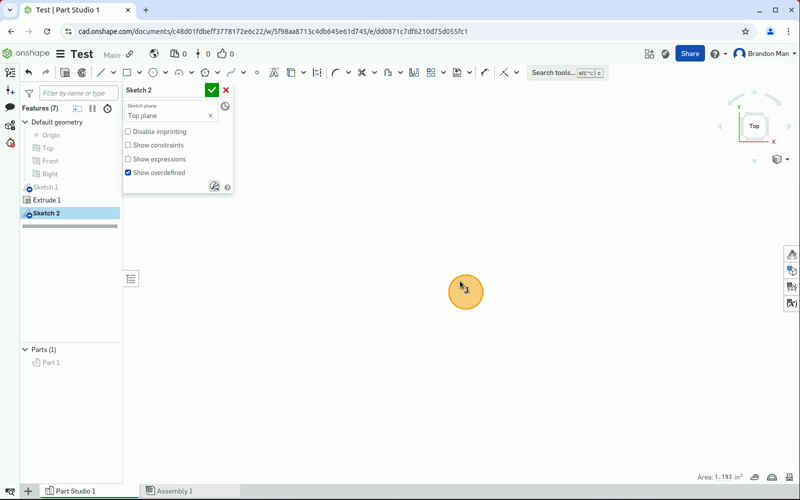
scroll(-6)
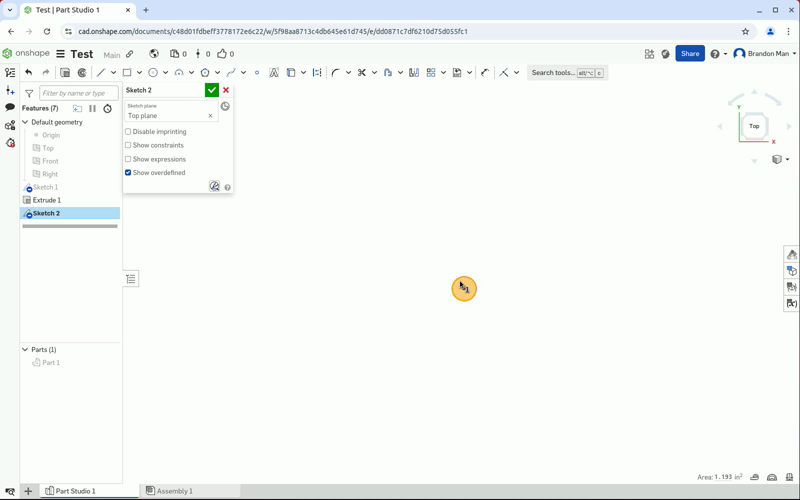
scroll(-6)
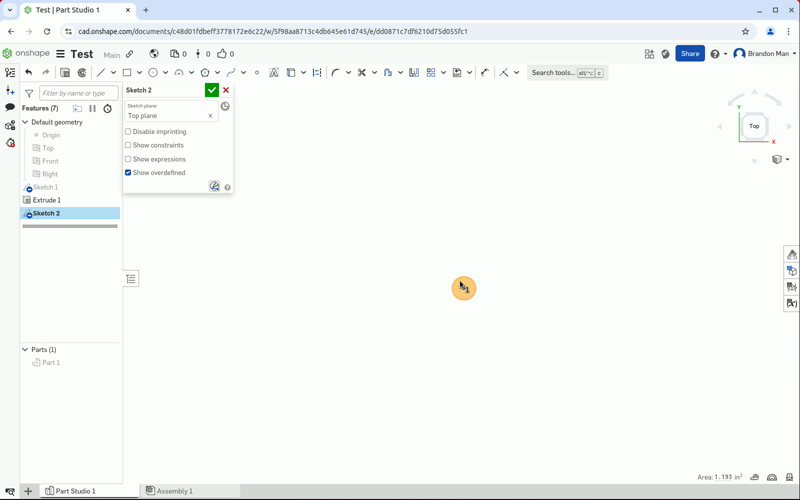
scroll(-6)
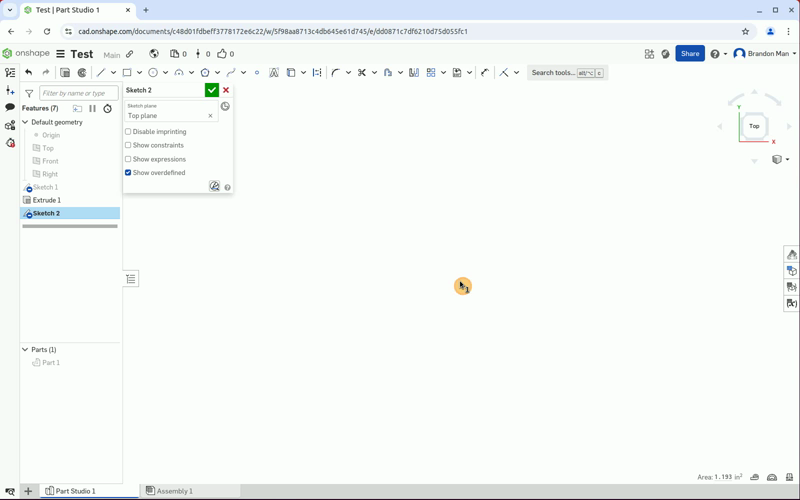
scroll(-6)
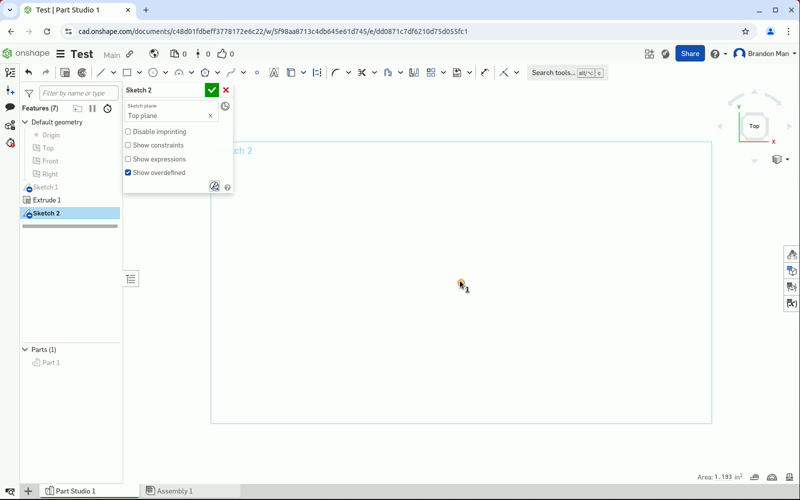
mouse_move(73, 352)
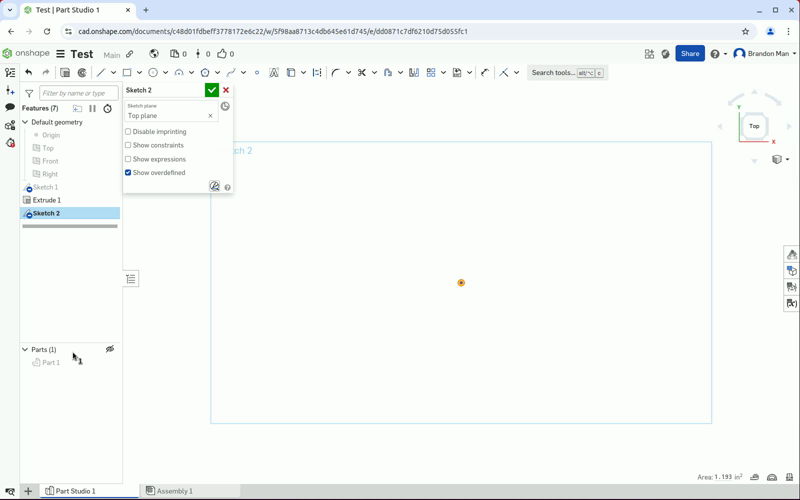
key(shift+y)
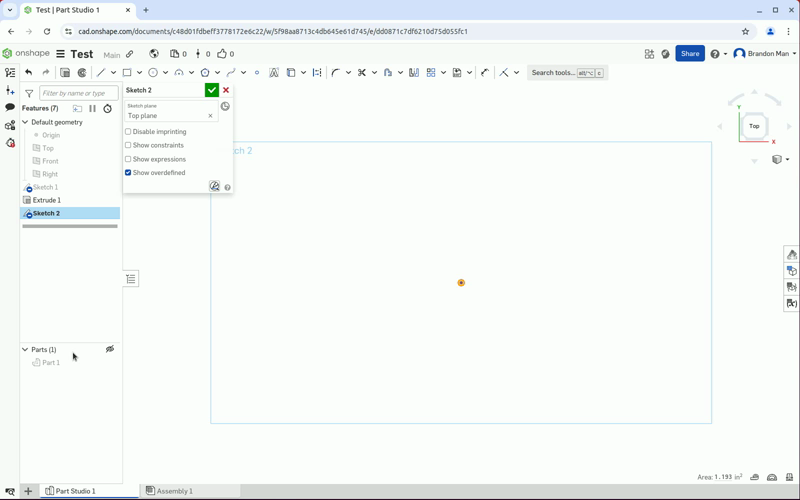
key(shift+e)
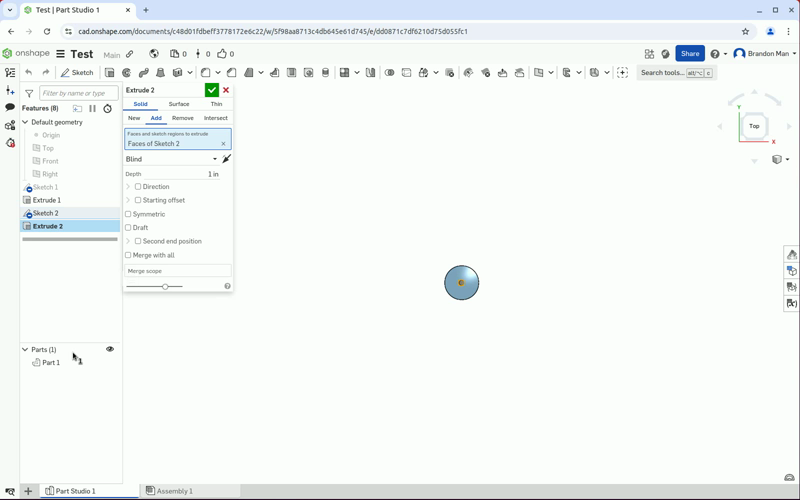
mouse_move(143, 106)
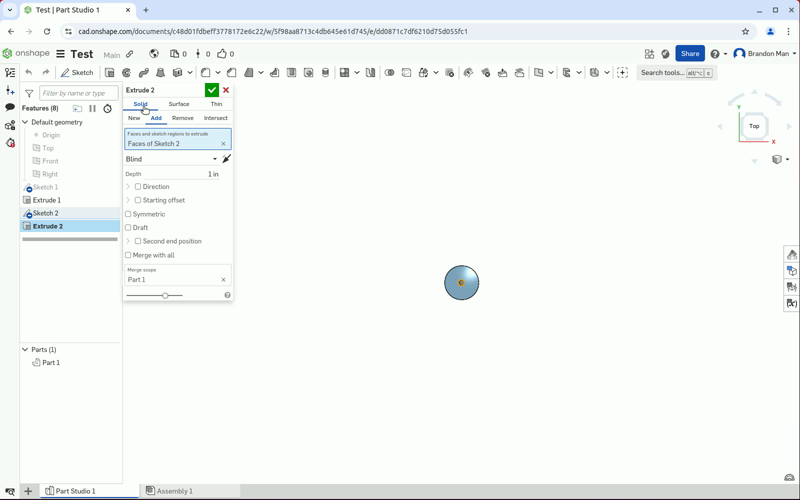
click(143, 106)
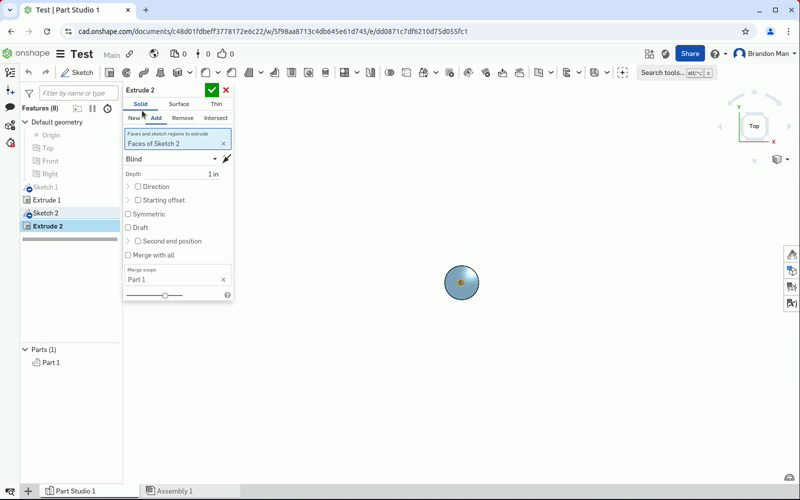
mouse_move(137, 120)
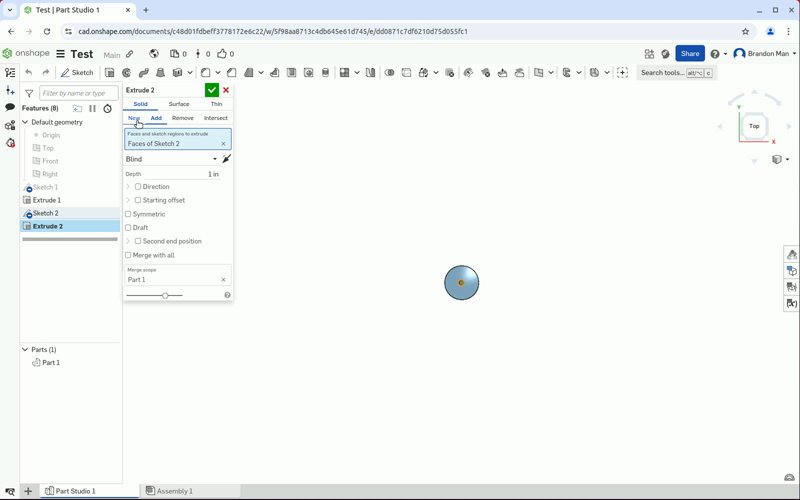
click(137, 120)
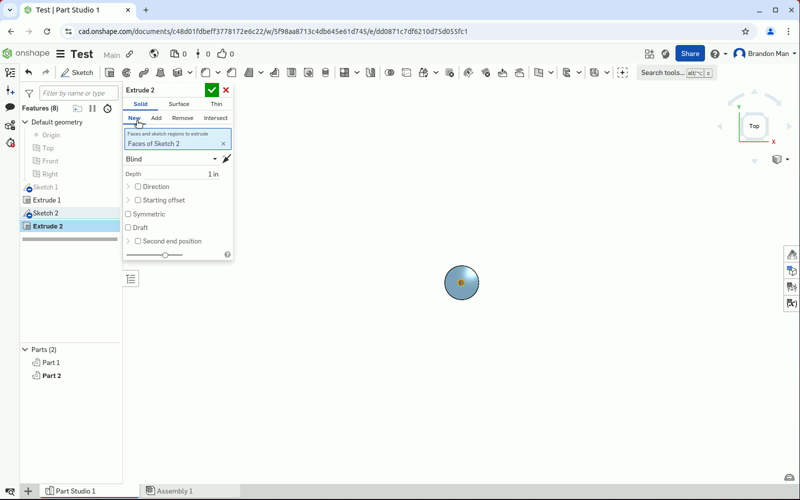
key(tab, 4)
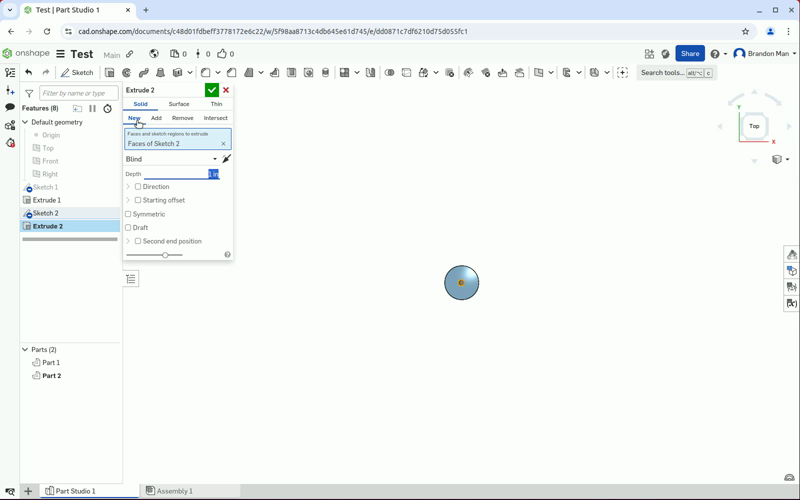
text(23.108)
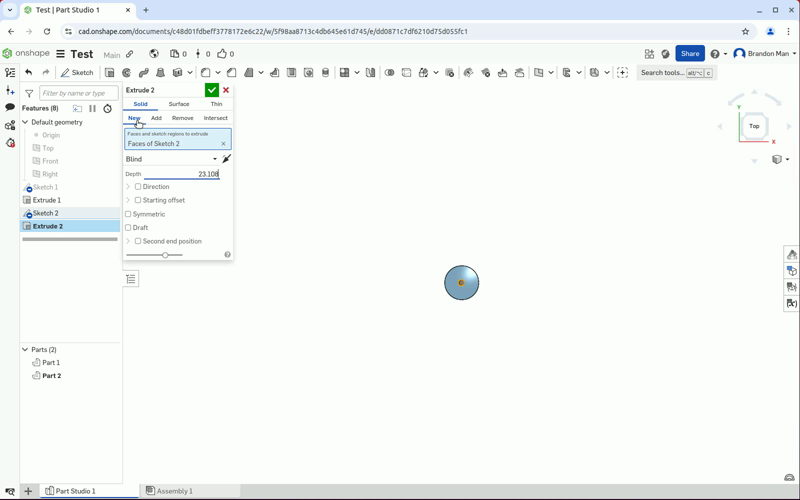
key(enter)
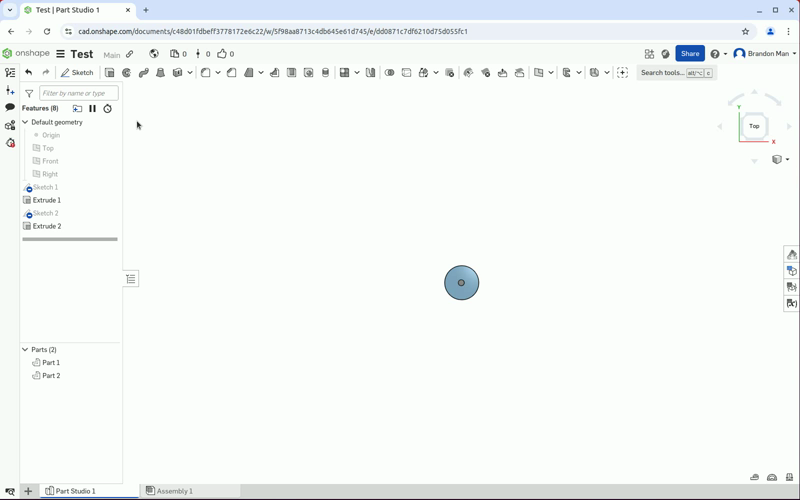
key(shift+h)
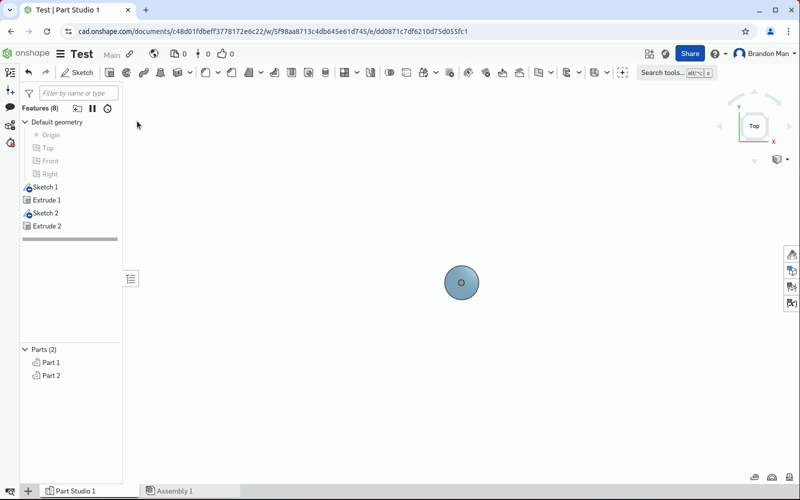
key(shift+h)
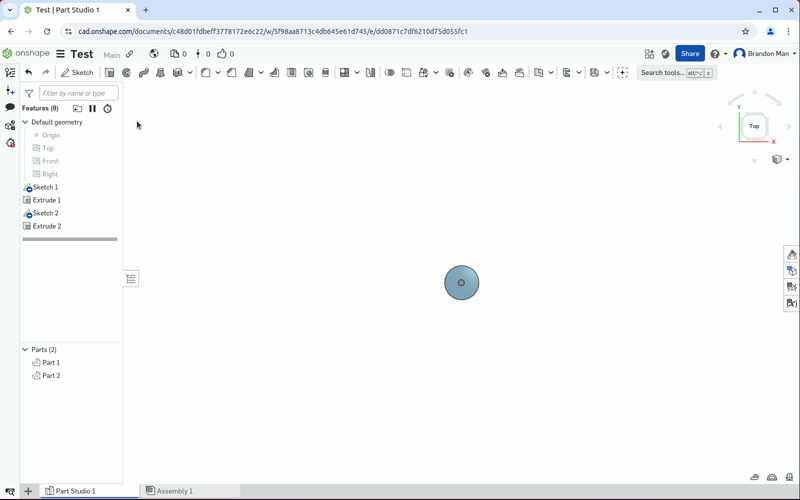
key(shift+7)
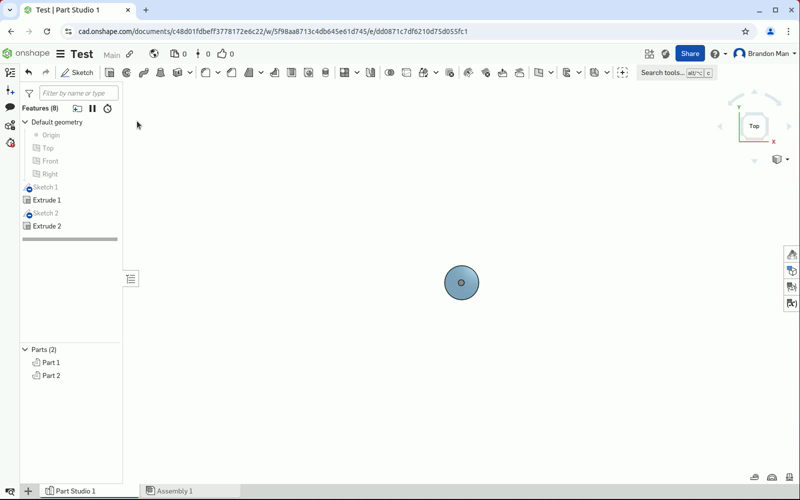
key(up, 3)
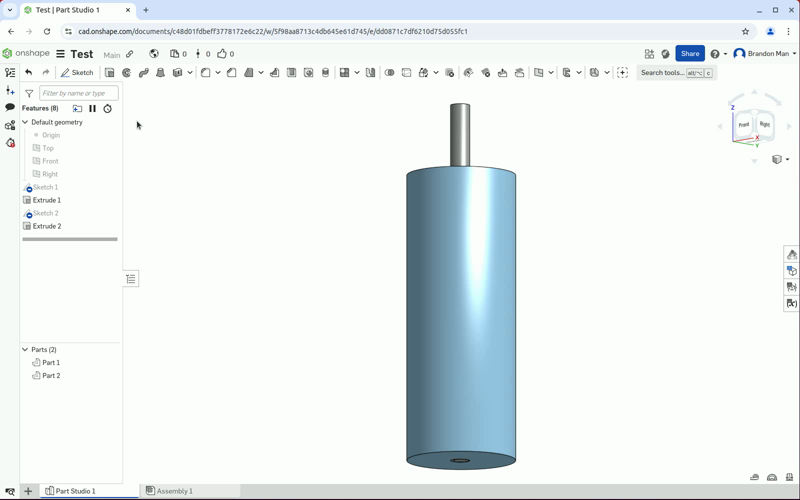
key(left, 3)
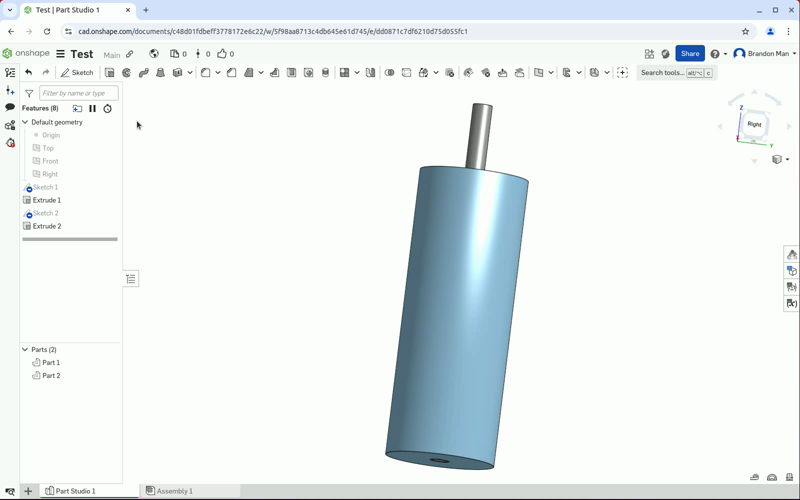
key(right, 3)
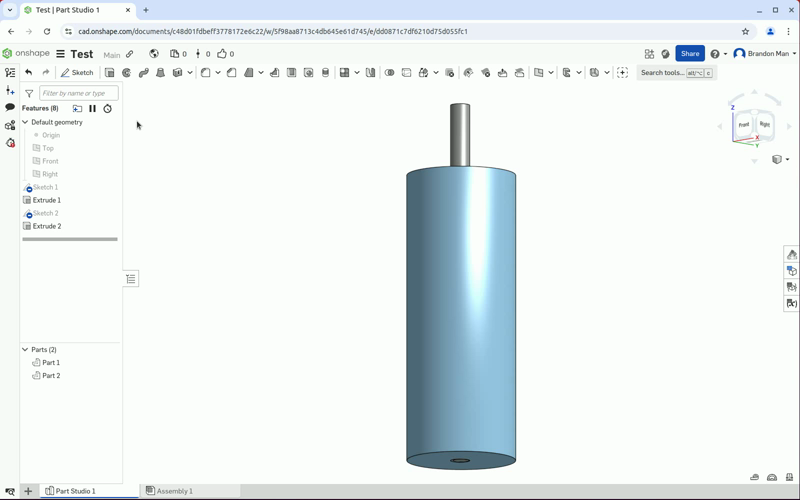
key(down, 3)
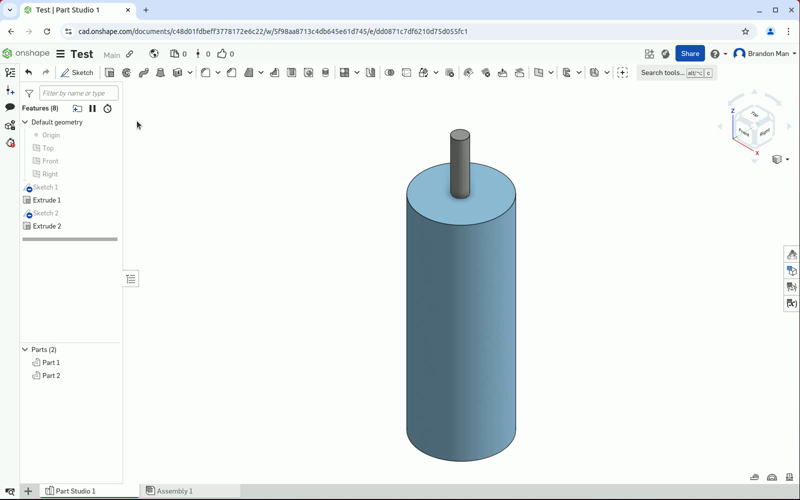
mouse_move(73, 189)
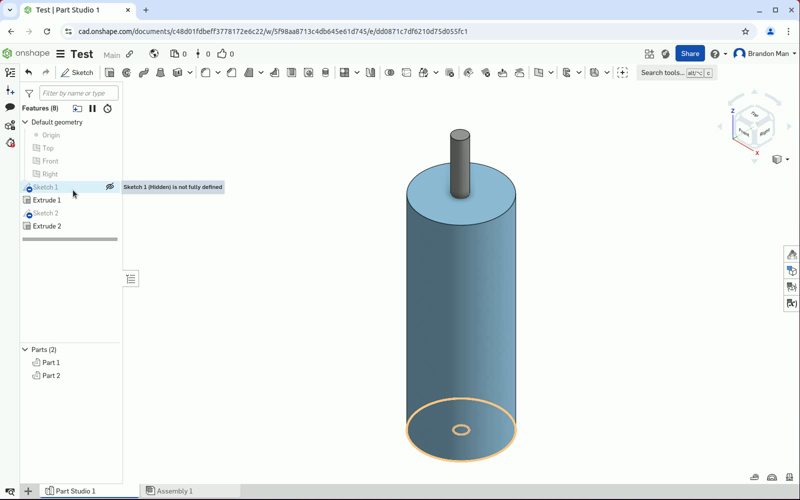
click(73, 189)